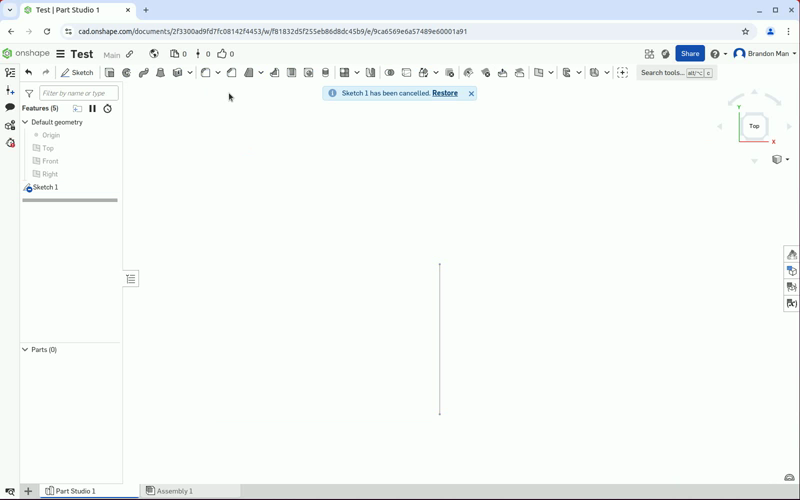
key(shift+h)
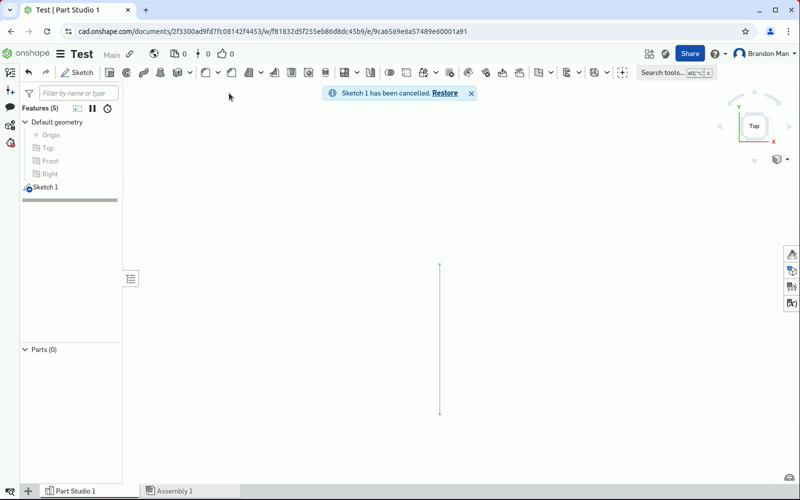
key(shift+s)
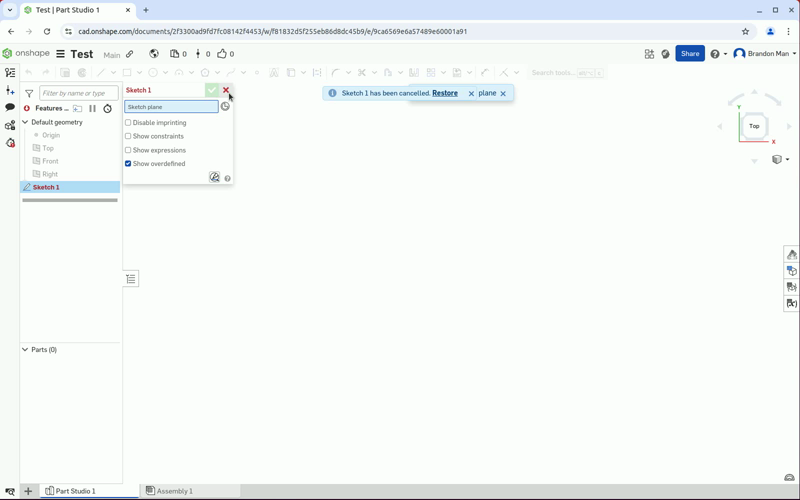
mouse_move(73, 150)
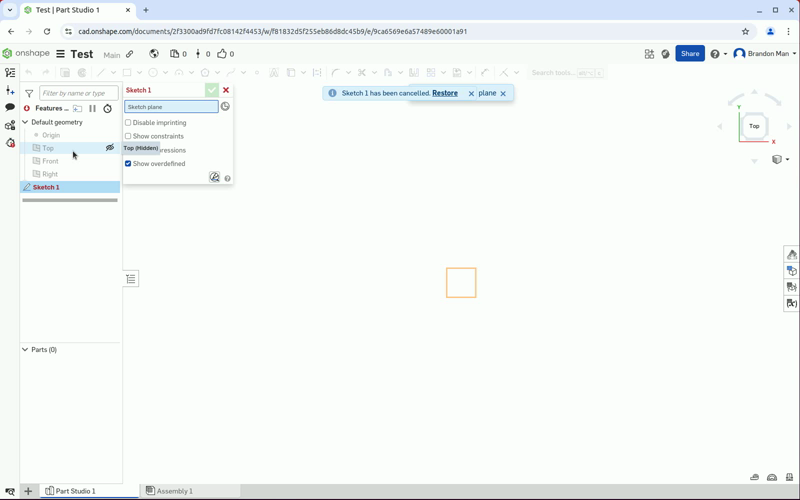
click(73, 150)
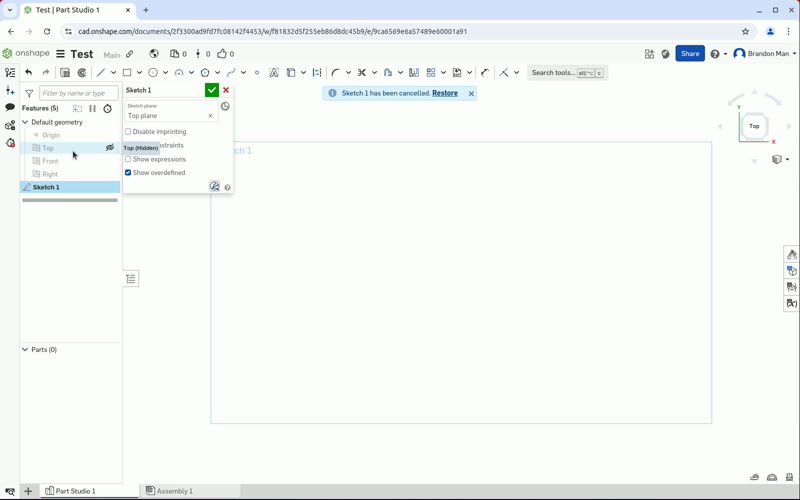
mouse_move(73, 352)
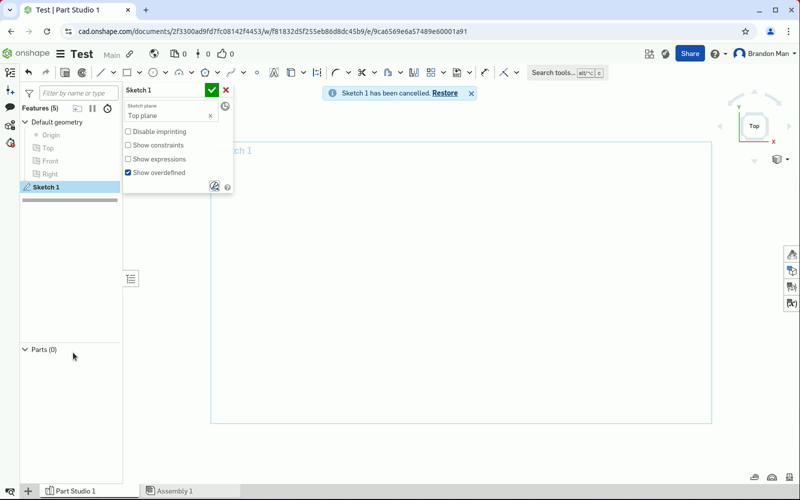
key(y)
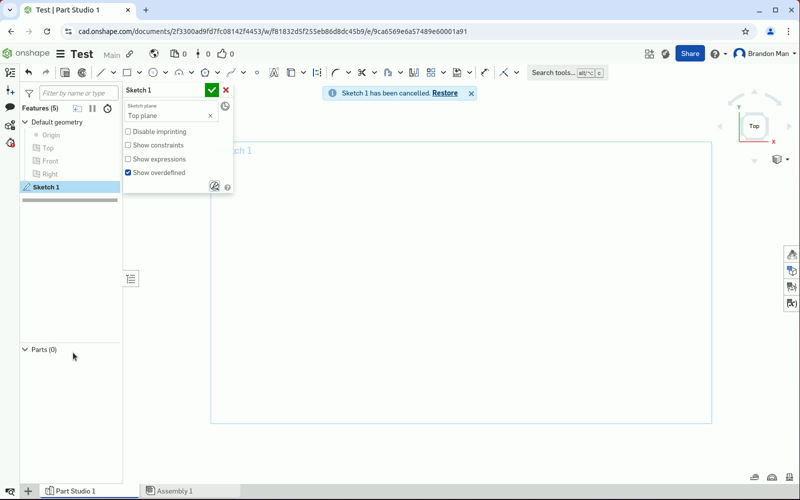
key(c)
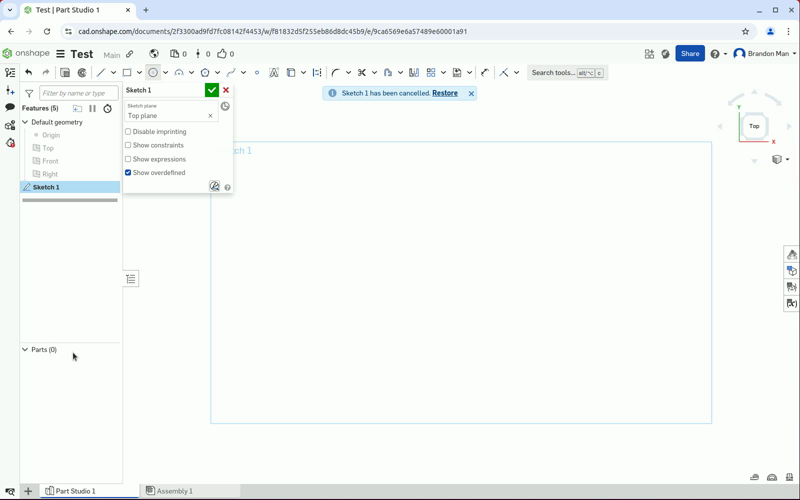
key_down(shift)
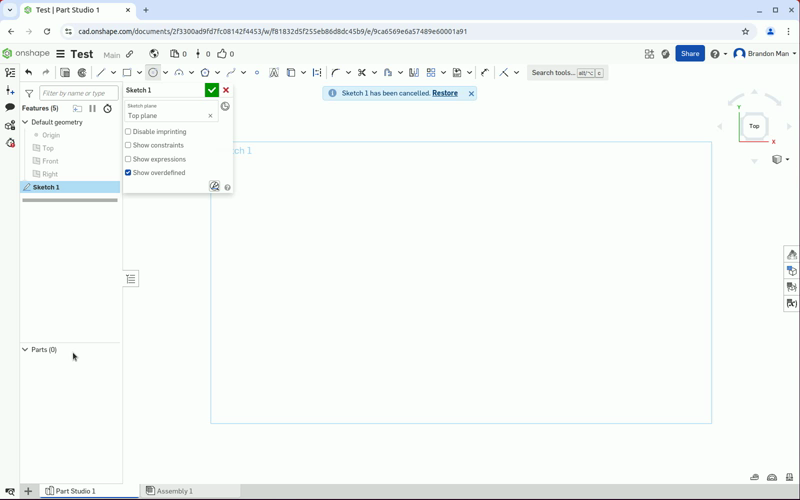
mouse_move(461, 282)
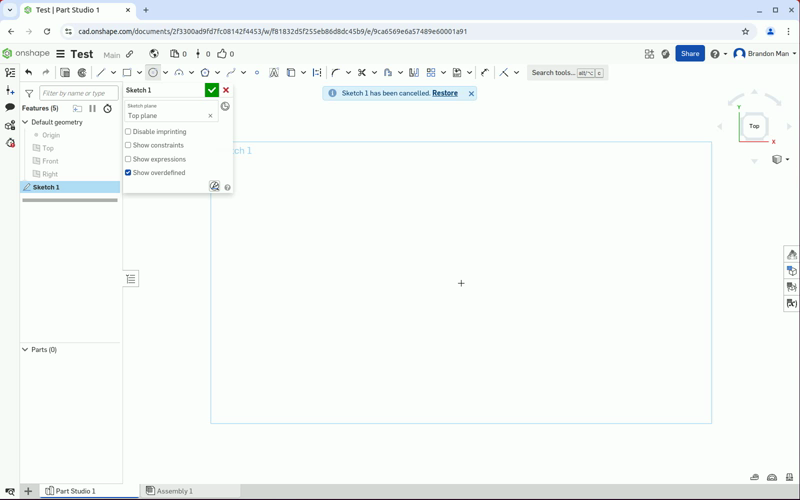
click(461, 282)
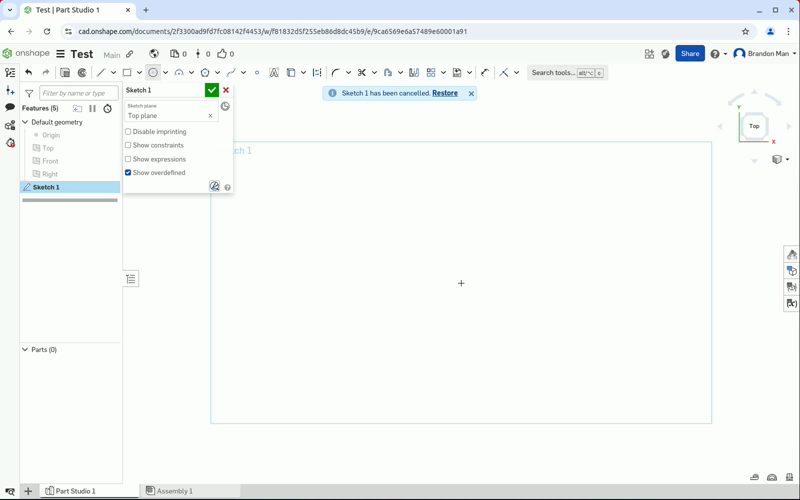
key_up(shift)
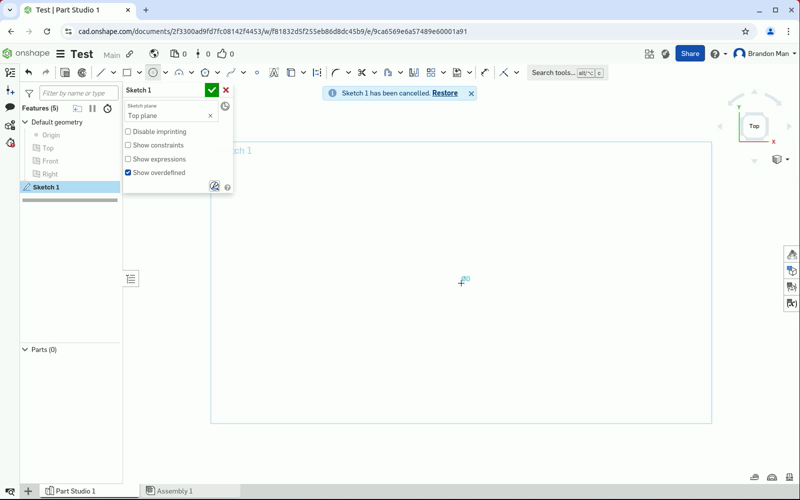
mouse_move(480, 282)
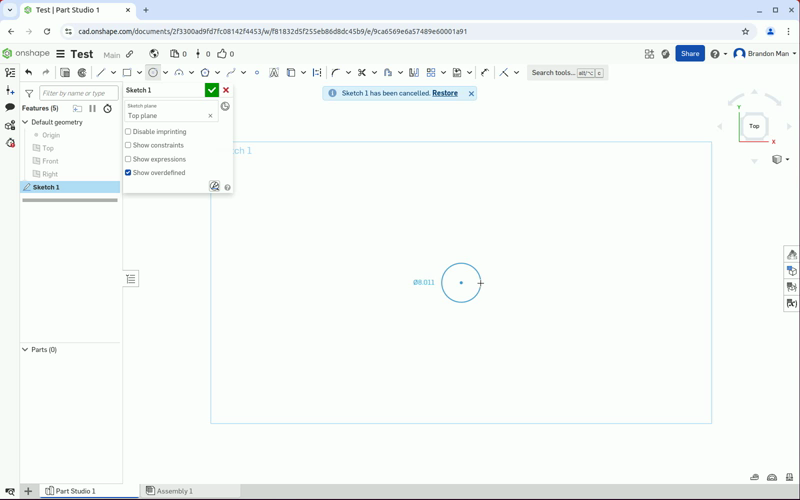
click(480, 282)
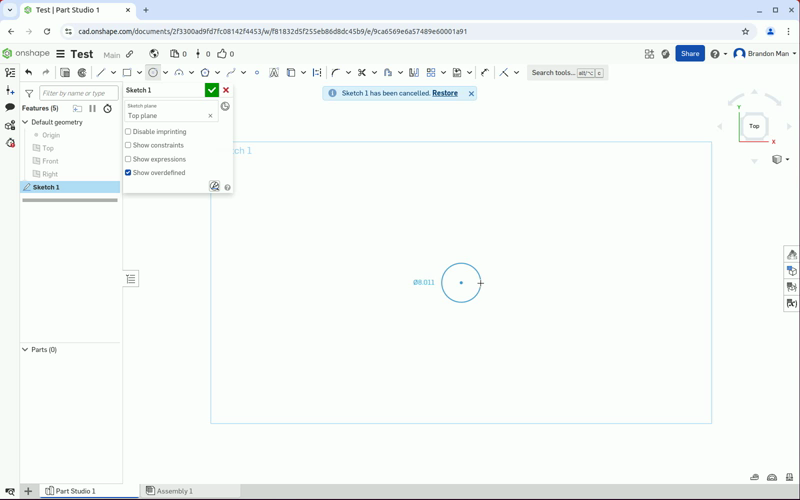
key(esc)
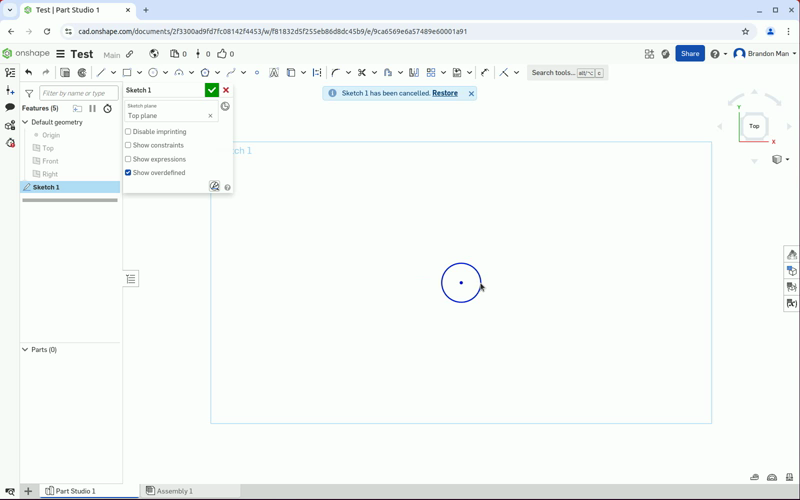
mouse_move(452, 285)
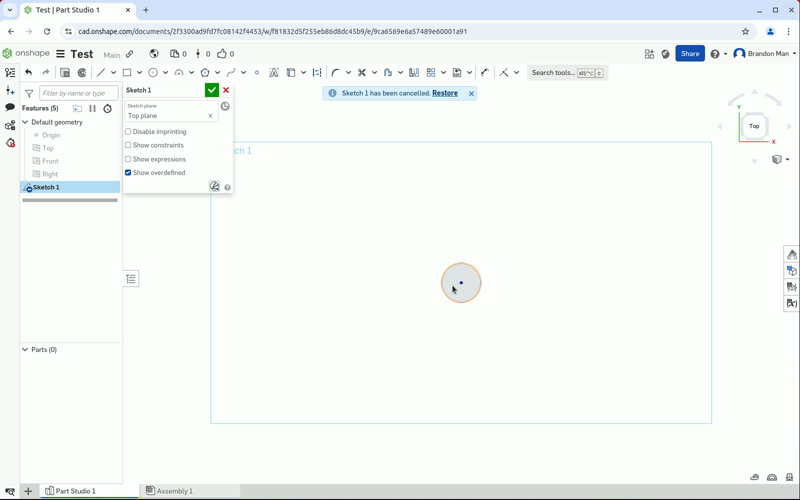
scroll(6)
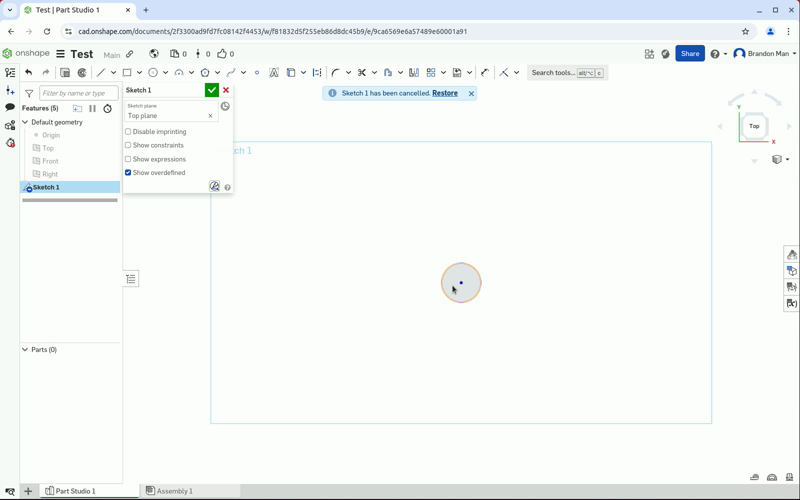
scroll(6)
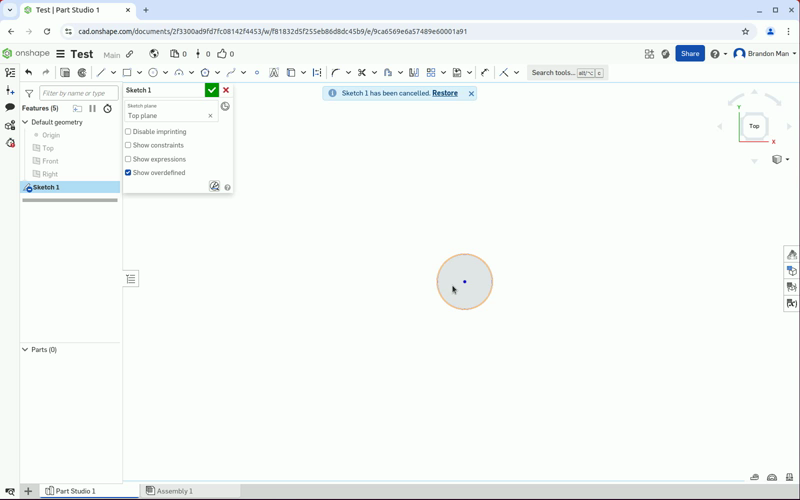
scroll(6)
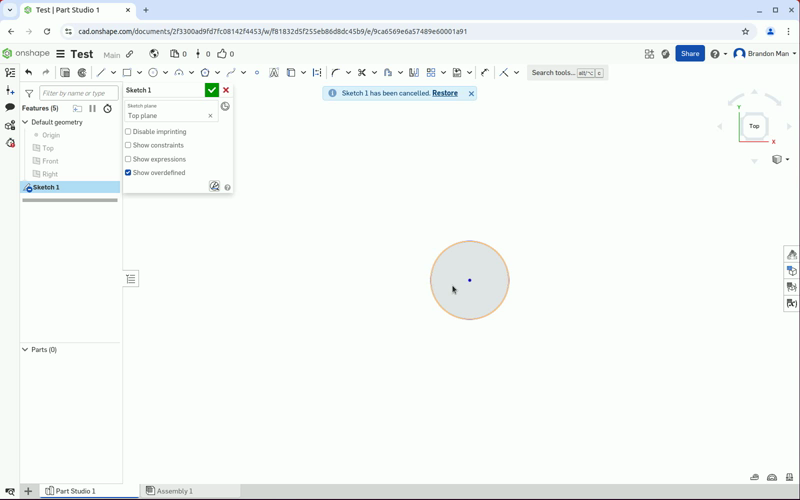
scroll(6)
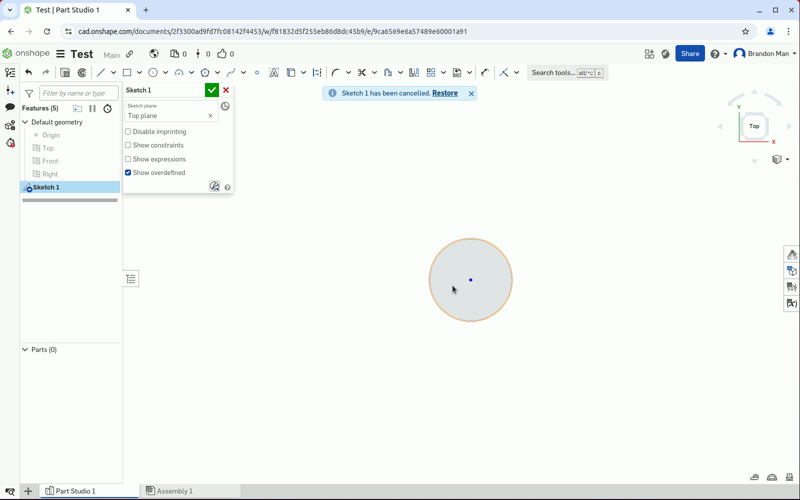
scroll(6)
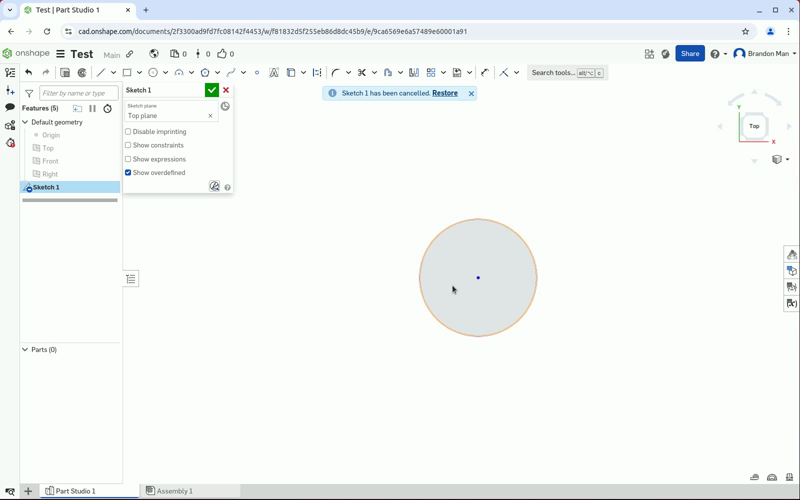
scroll(6)
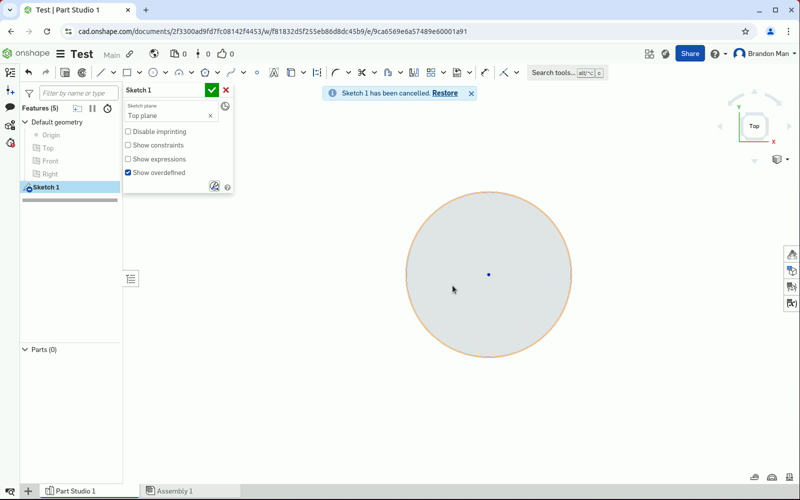
scroll(6)
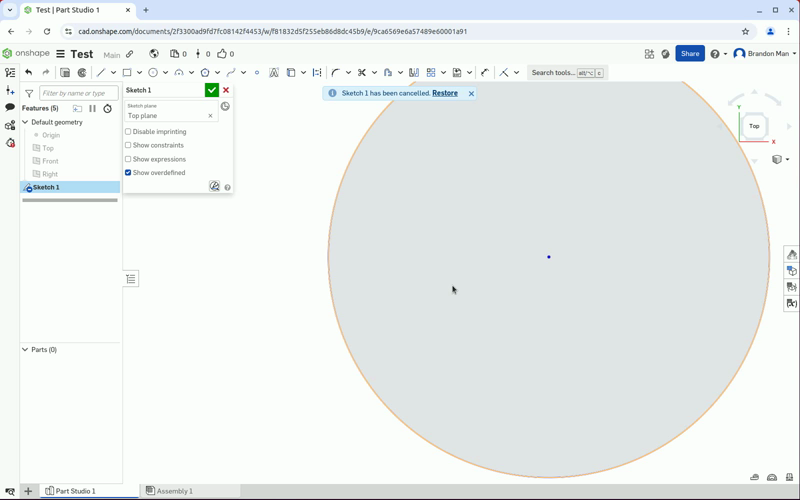
click(452, 285)
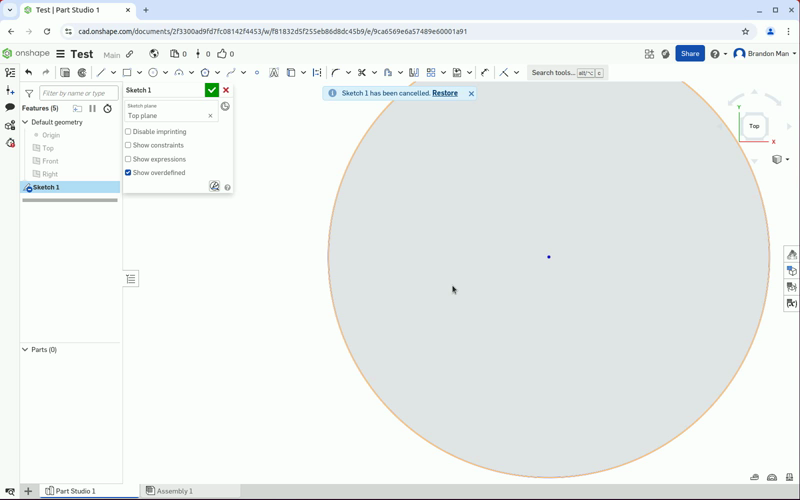
scroll(-6)
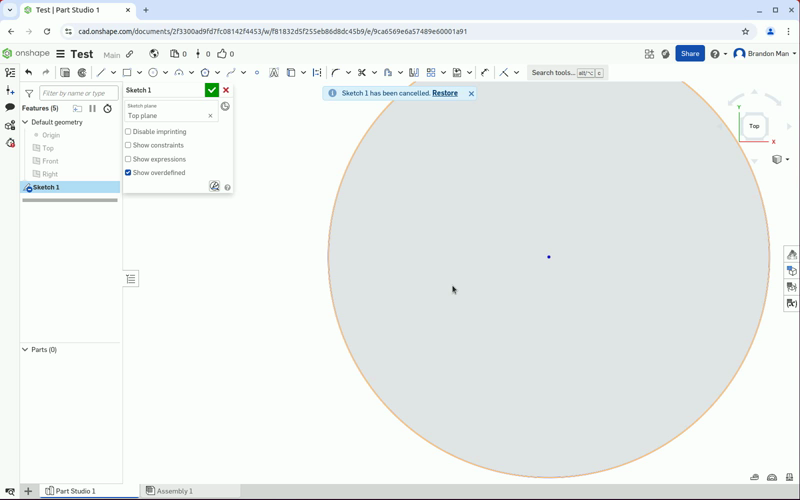
scroll(-6)
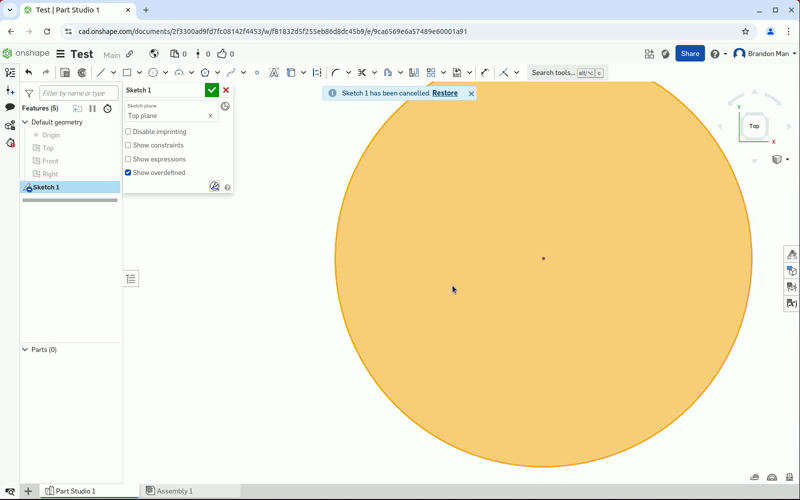
scroll(-6)
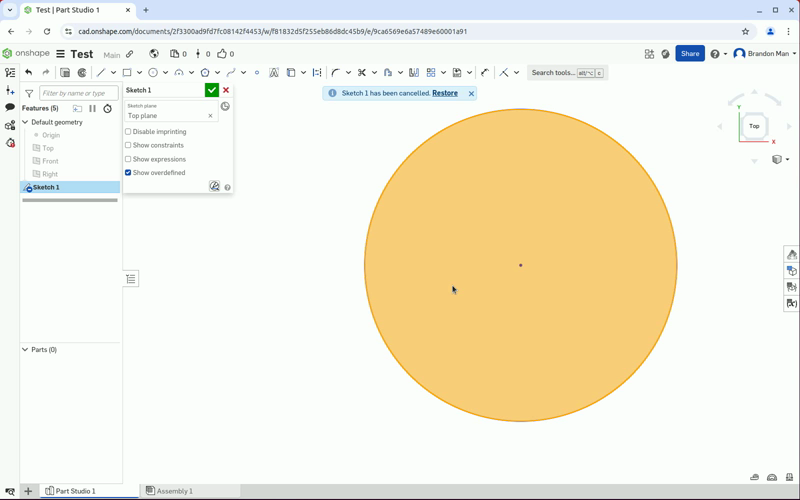
scroll(-6)
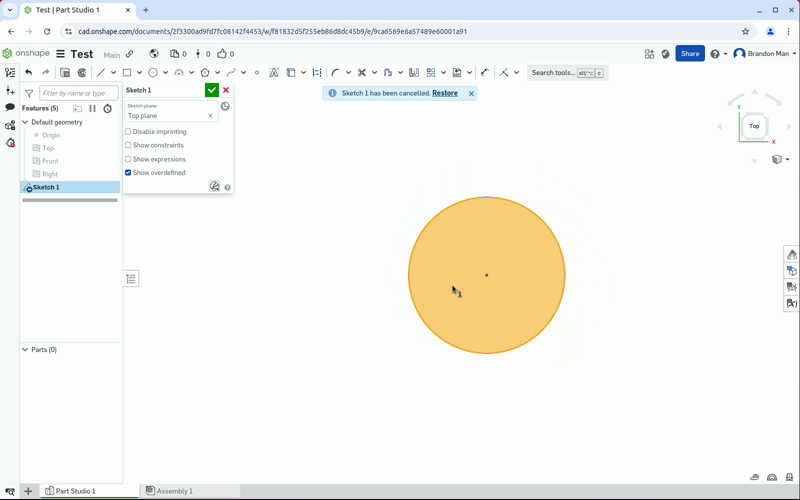
scroll(-6)
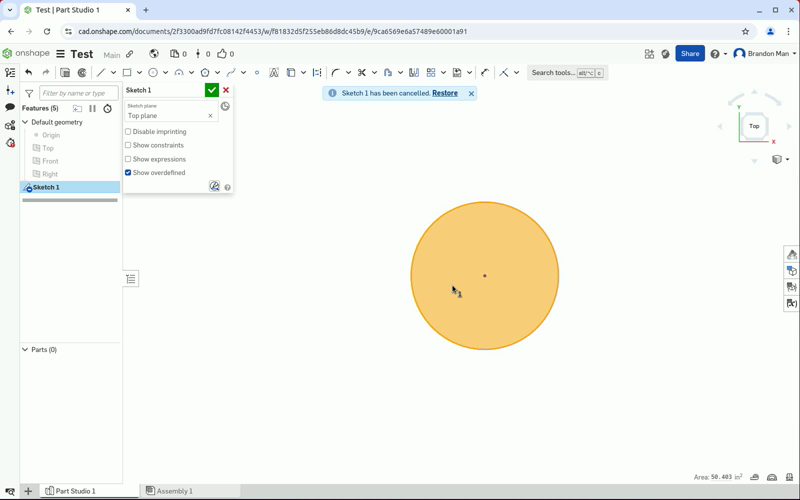
scroll(-6)
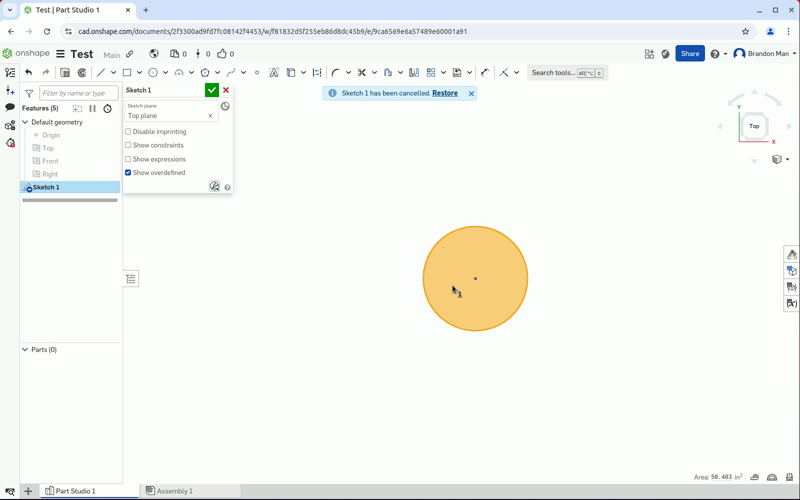
scroll(-6)
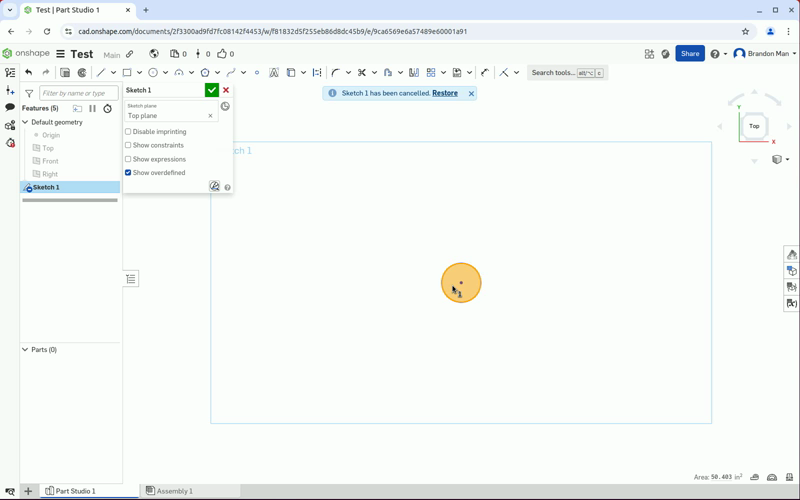
mouse_move(73, 352)
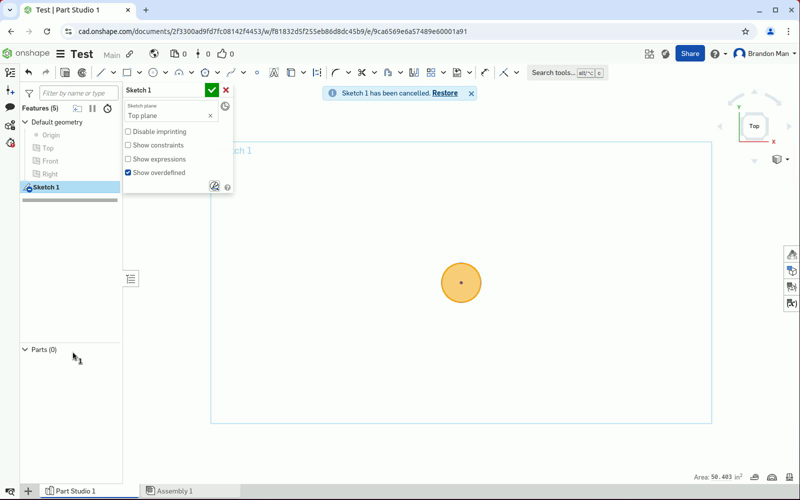
key(shift+y)
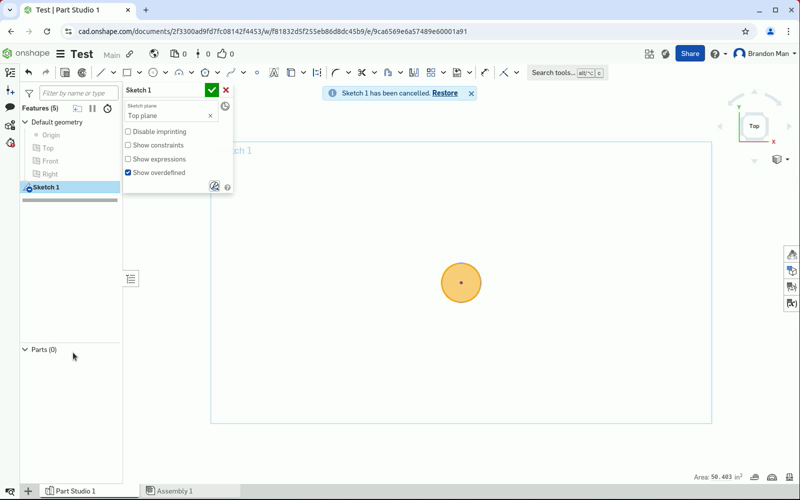
key(shift+e)
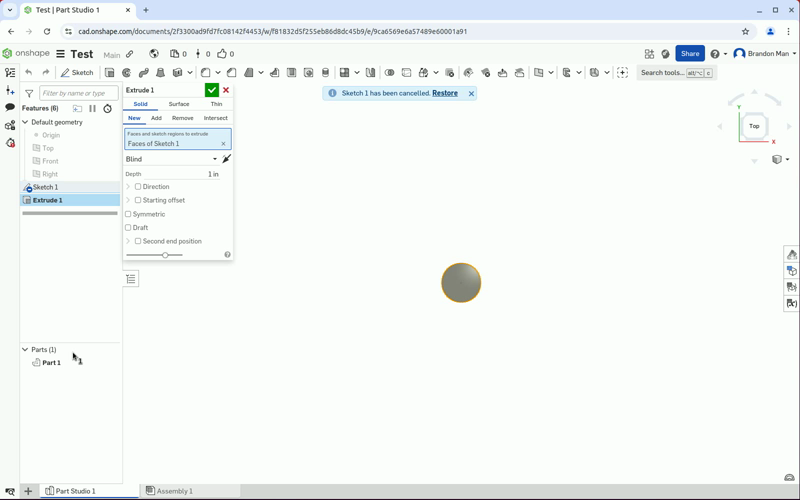
mouse_move(143, 106)
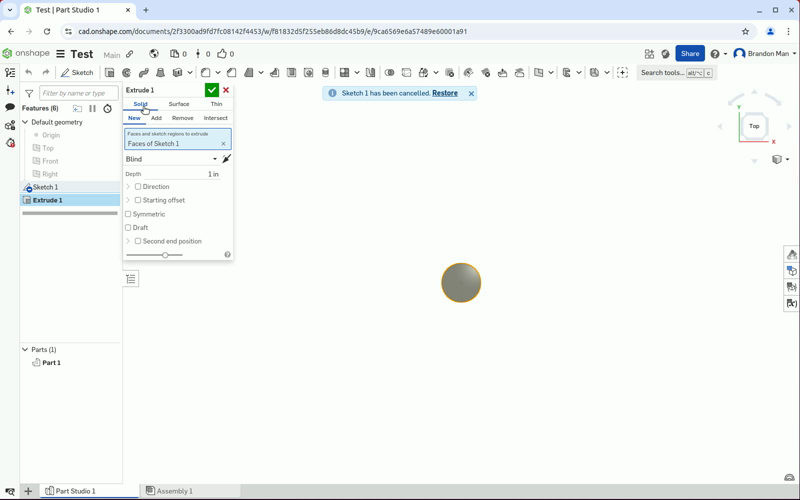
click(143, 106)
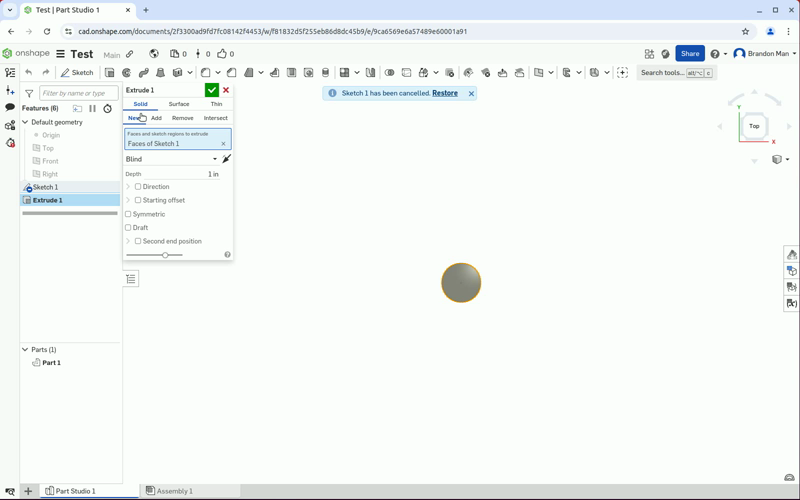
mouse_move(137, 120)
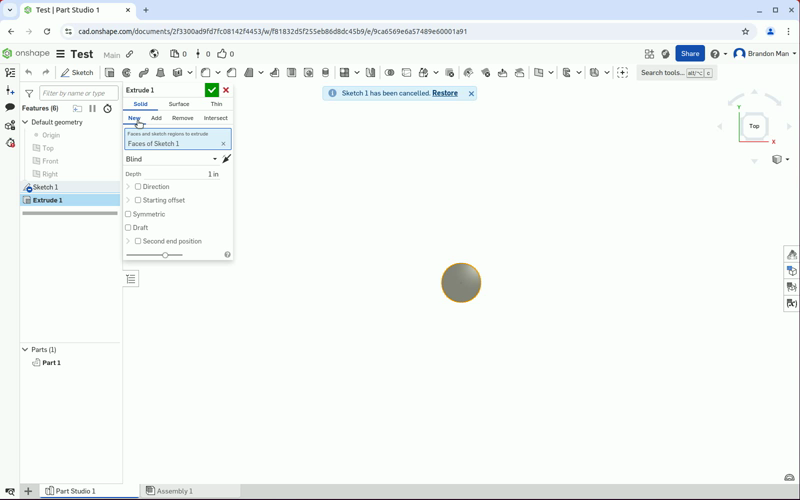
click(137, 120)
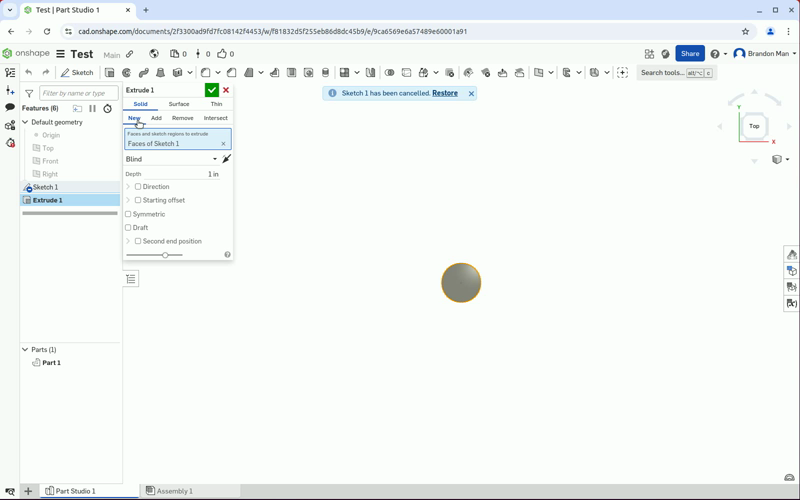
key(tab, 4)
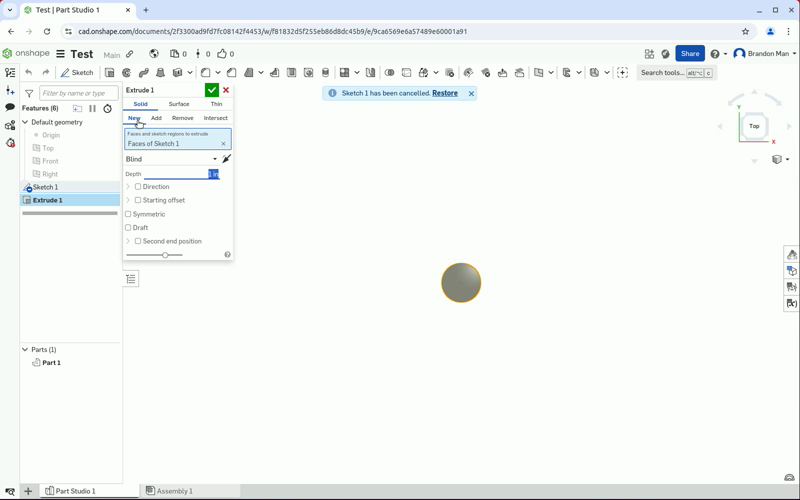
text(23.108)
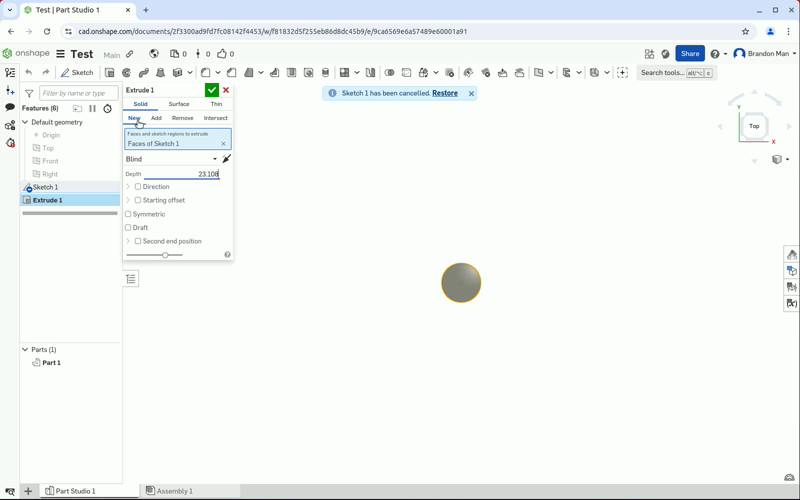
key(enter)
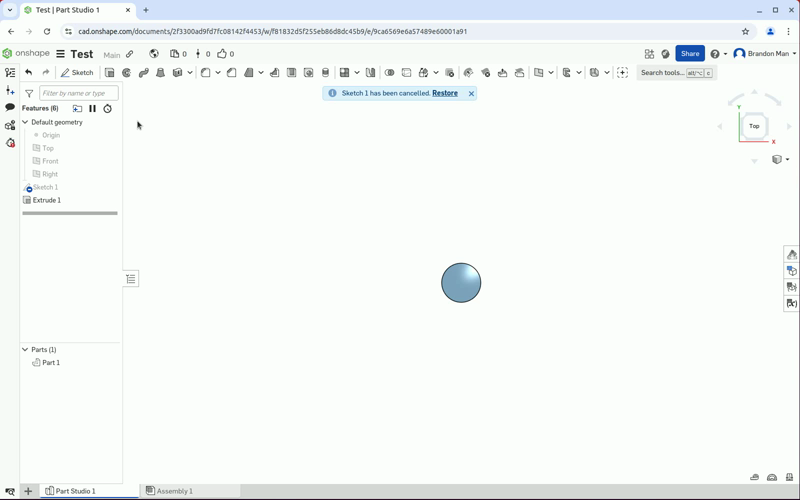
key(shift+h)
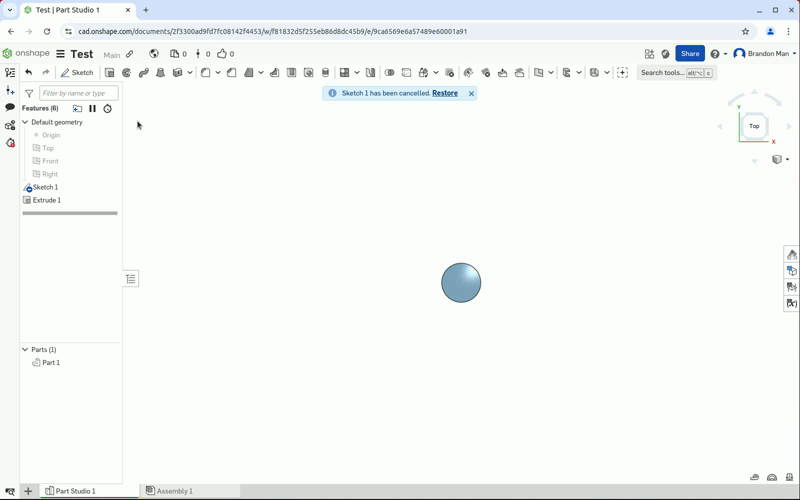
key(shift+h)
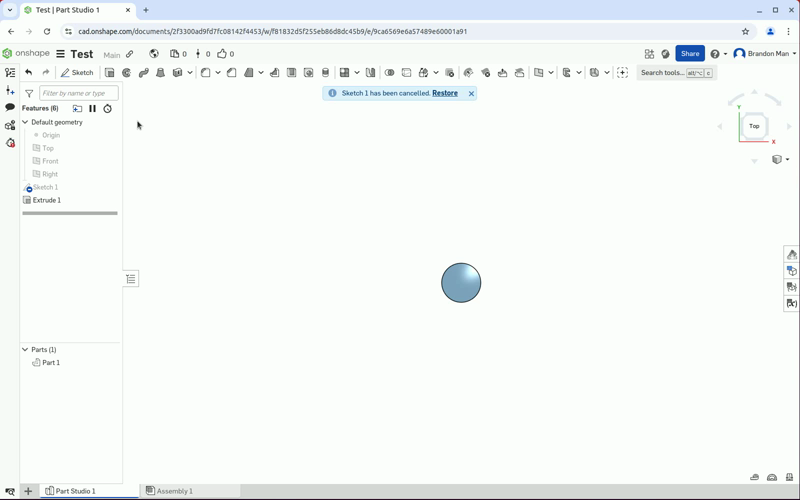
mouse_move(73, 189)
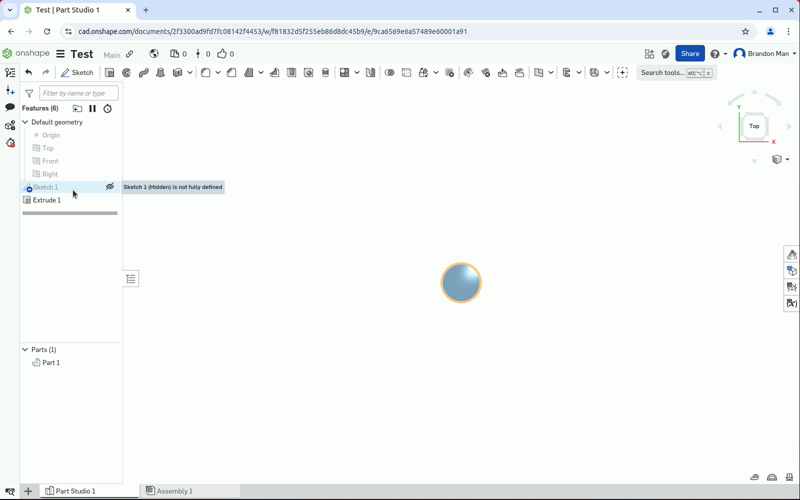
click(73, 189)
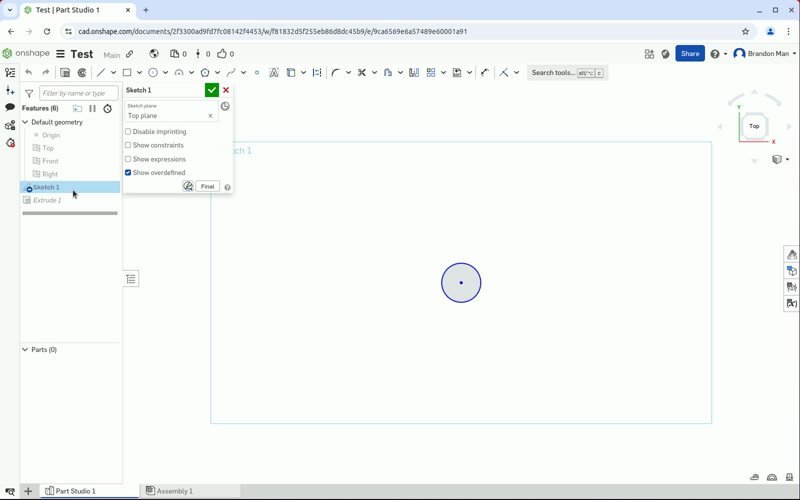
mouse_move(229, 92)
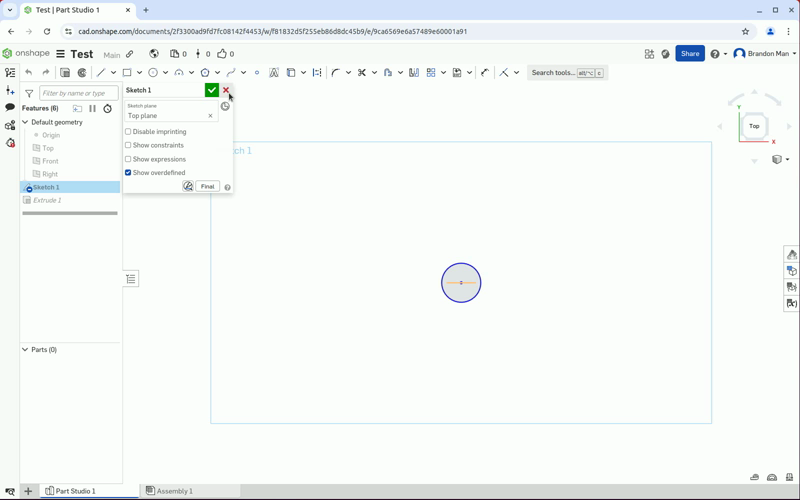
click(229, 92)
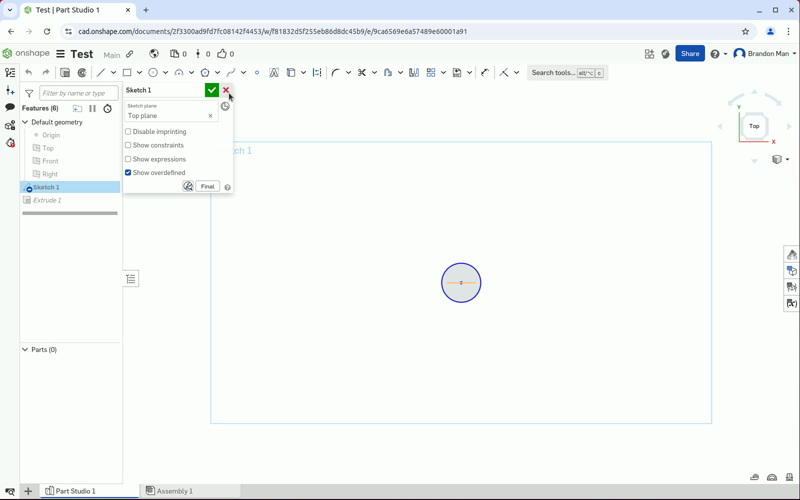
key(shift+s)
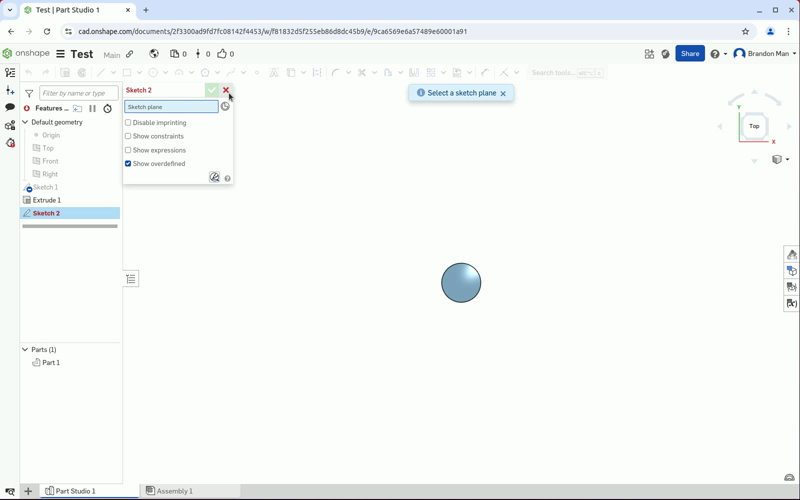
mouse_move(73, 150)
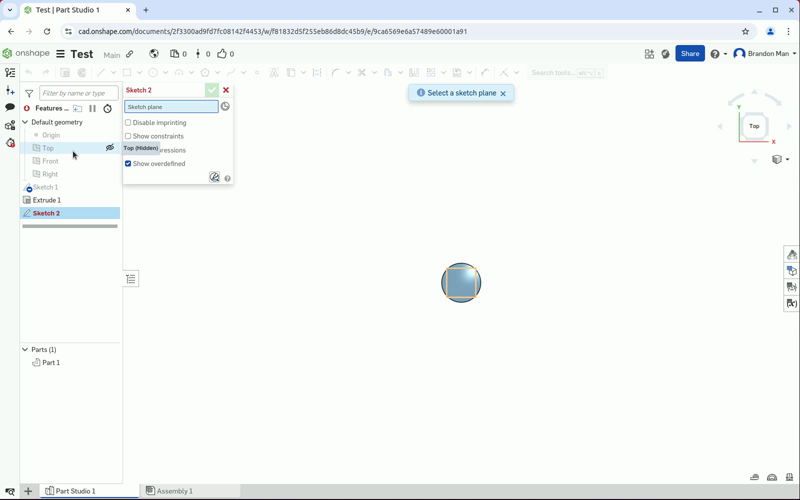
click(73, 150)
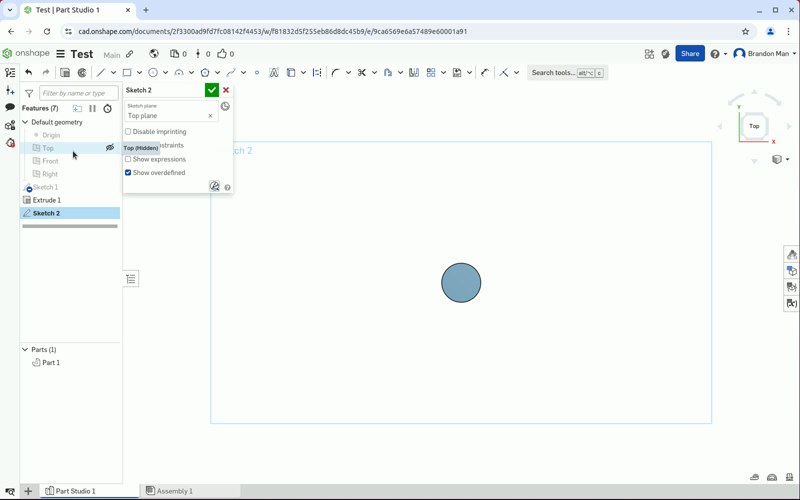
mouse_move(73, 352)
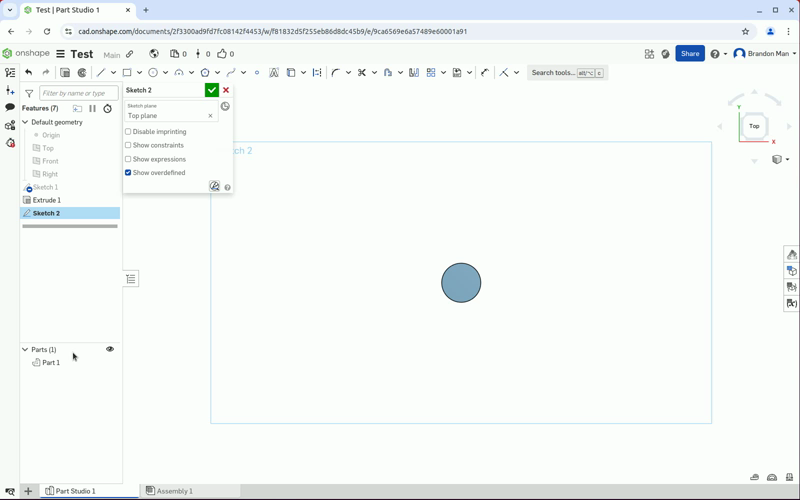
key(y)
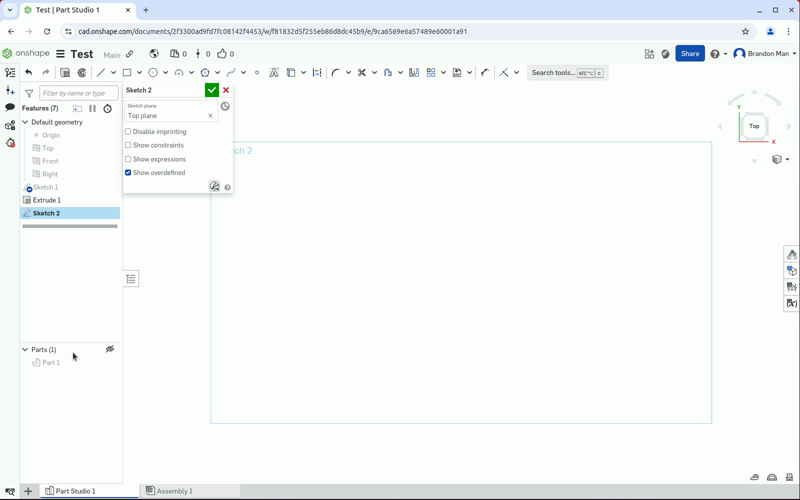
key(c)
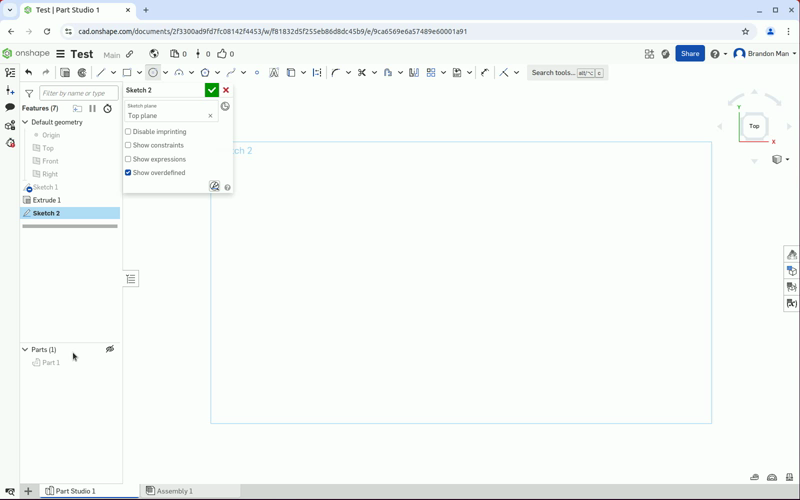
key_down(shift)
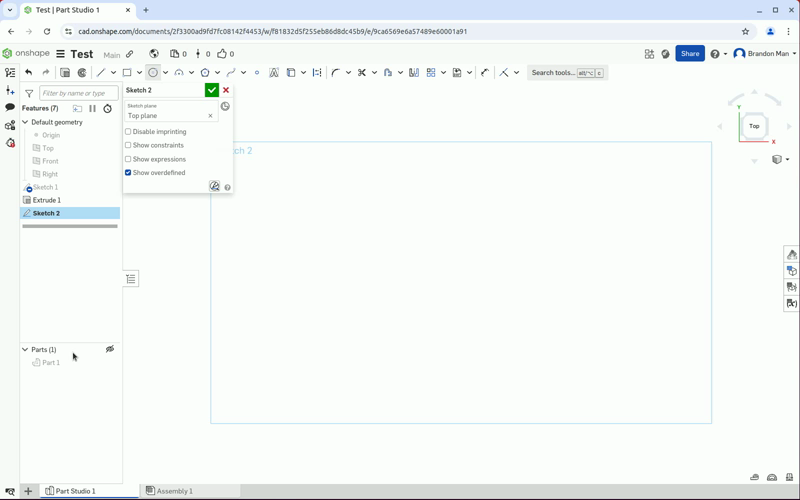
mouse_move(461, 282)
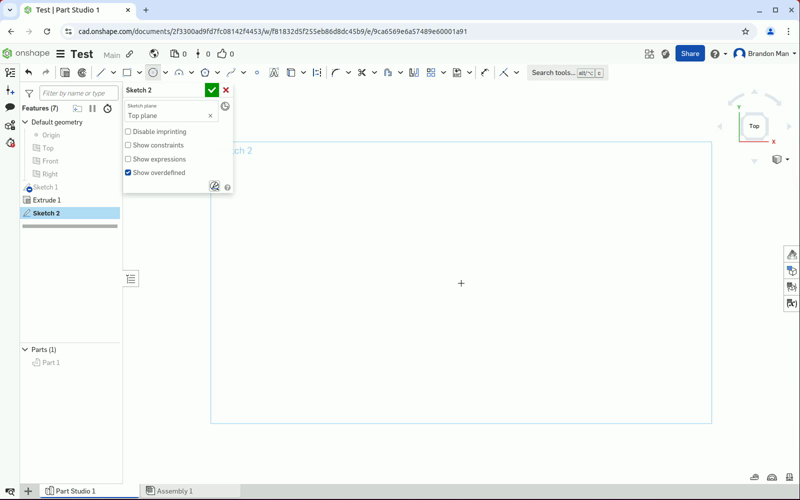
click(461, 282)
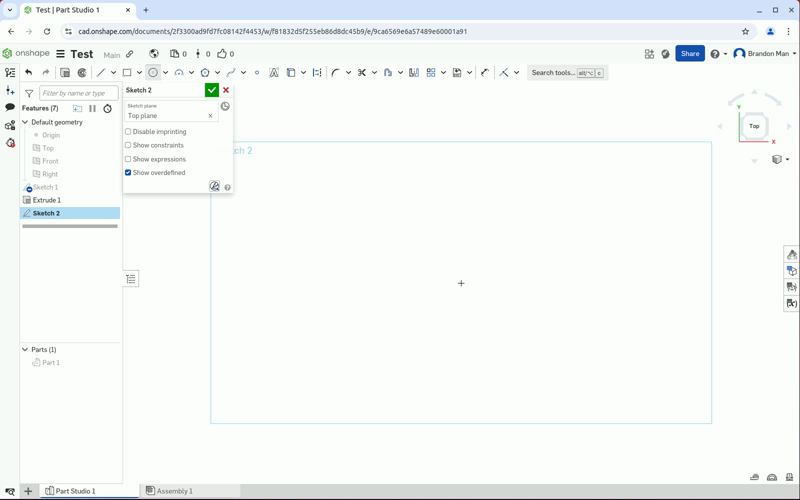
key_up(shift)
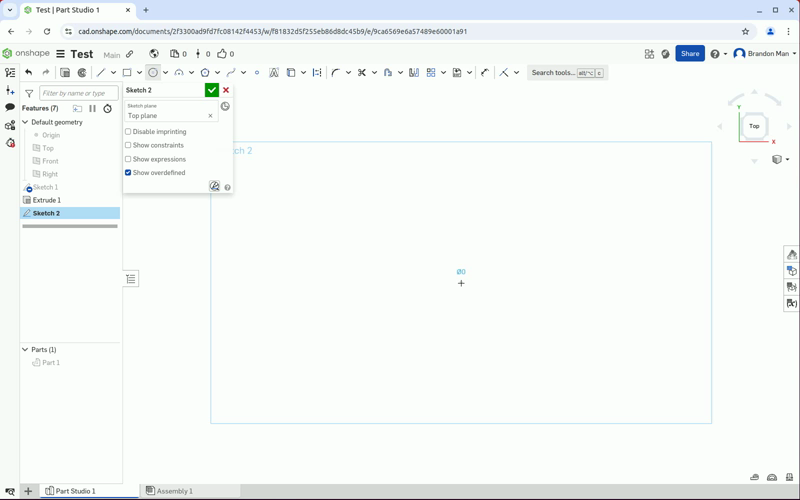
mouse_move(518, 282)
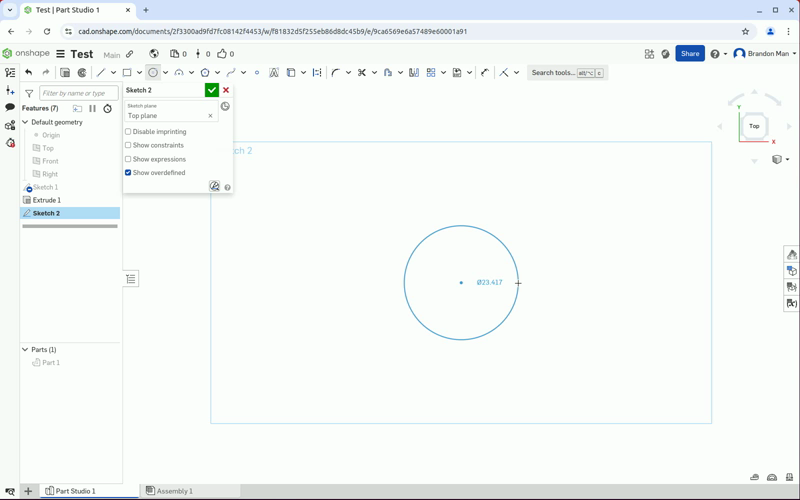
click(518, 282)
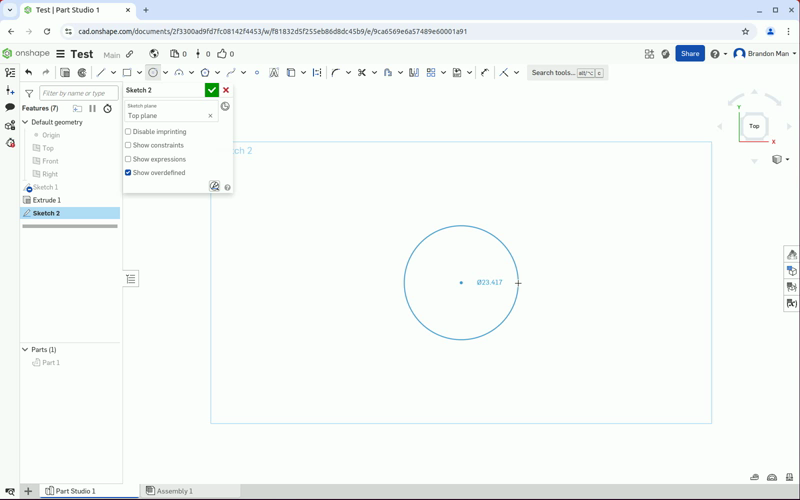
key(esc)
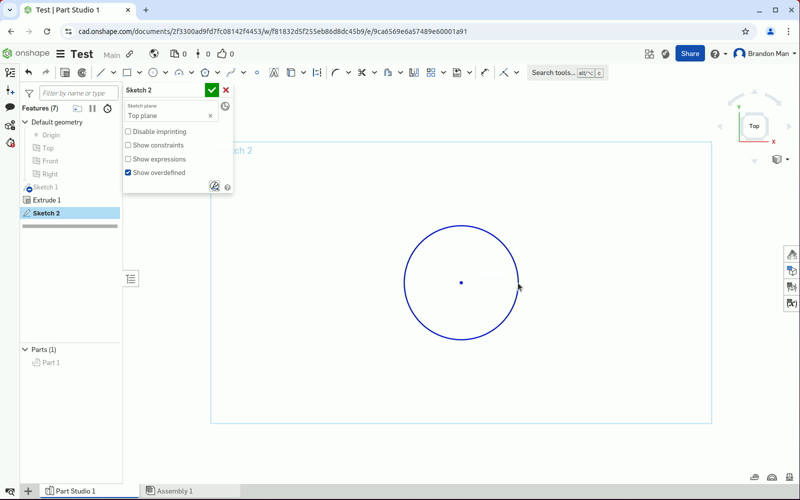
key(c)
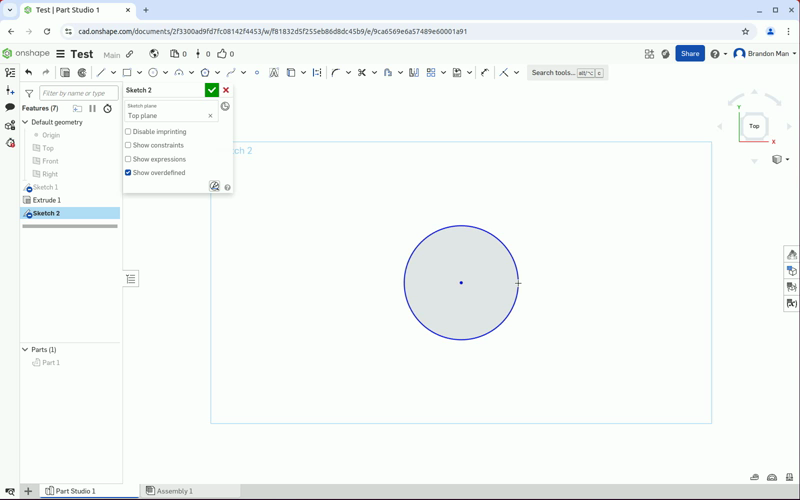
key_down(shift)
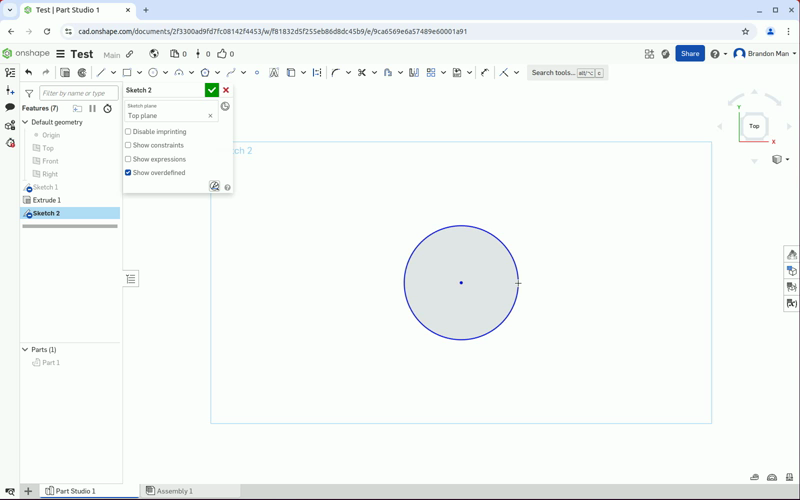
mouse_move(461, 282)
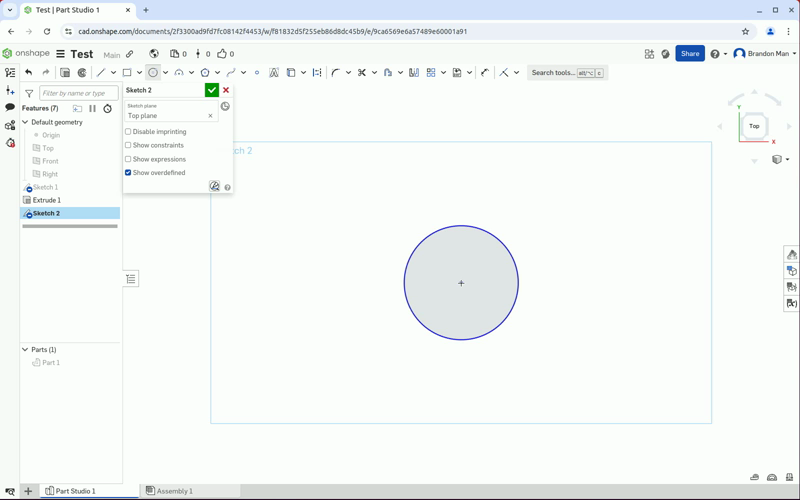
click(461, 282)
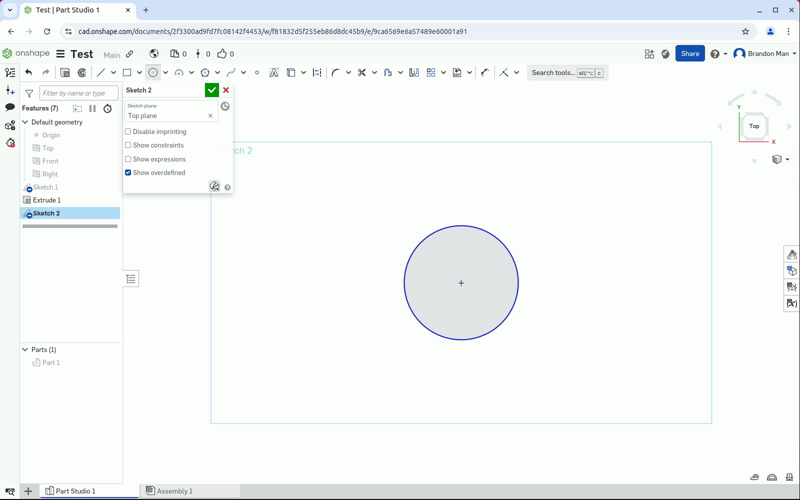
key_up(shift)
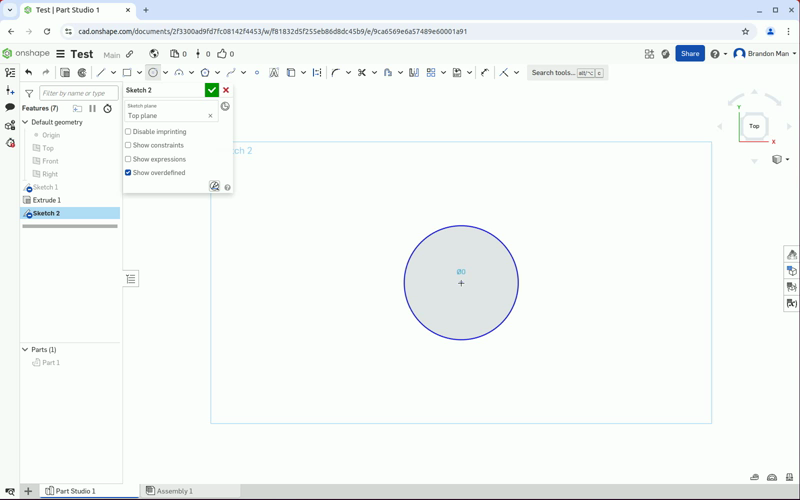
mouse_move(499, 282)
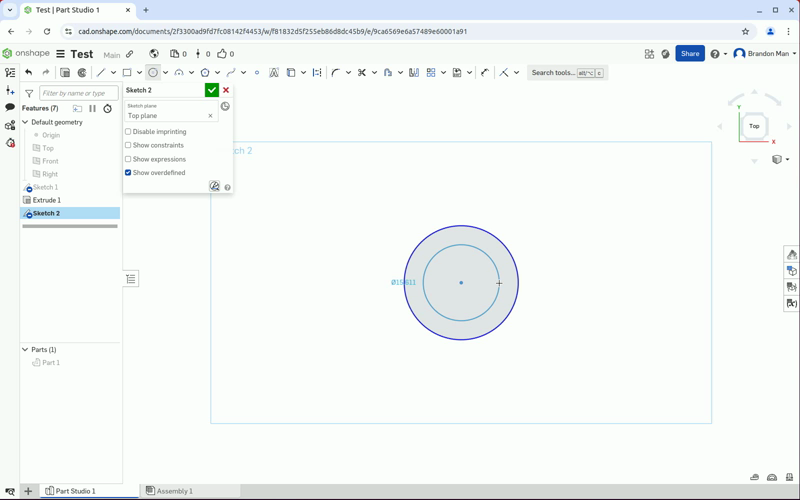
click(499, 282)
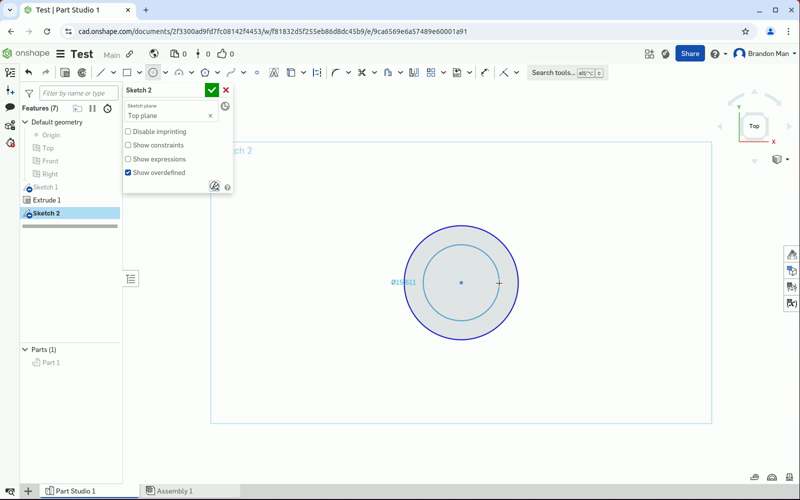
key(esc)
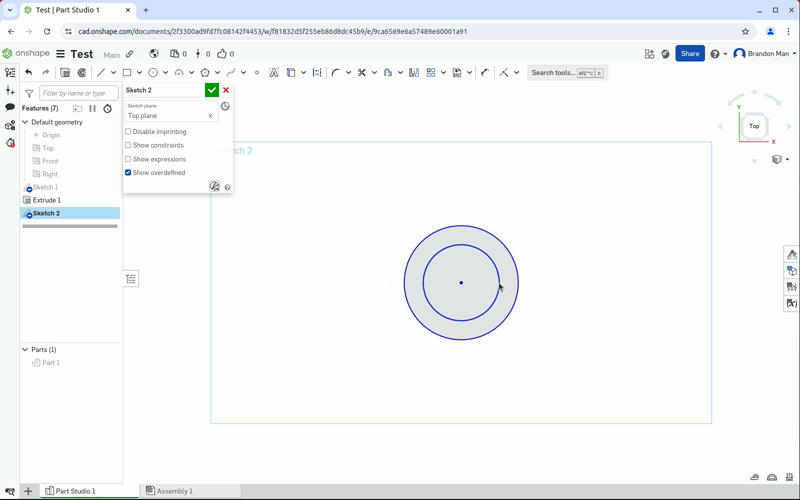
mouse_move(508, 278)
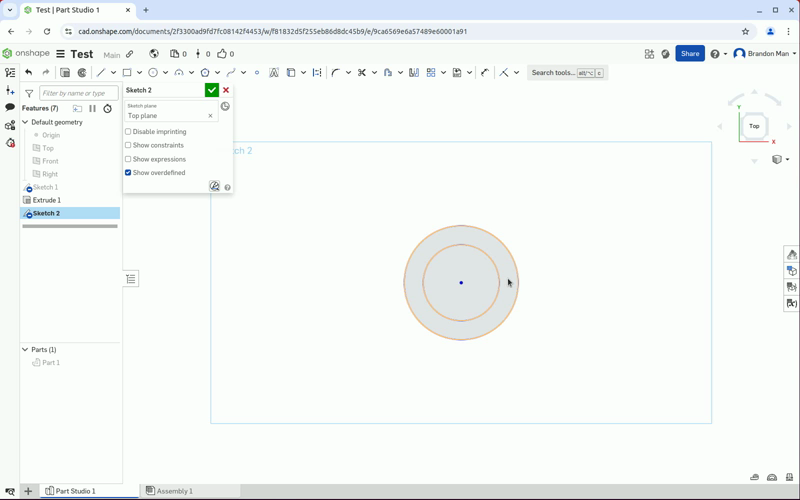
click(508, 278)
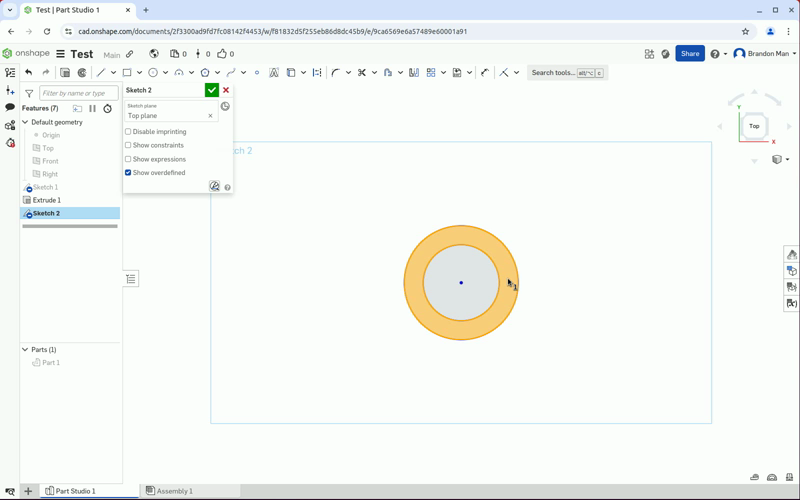
mouse_move(73, 352)
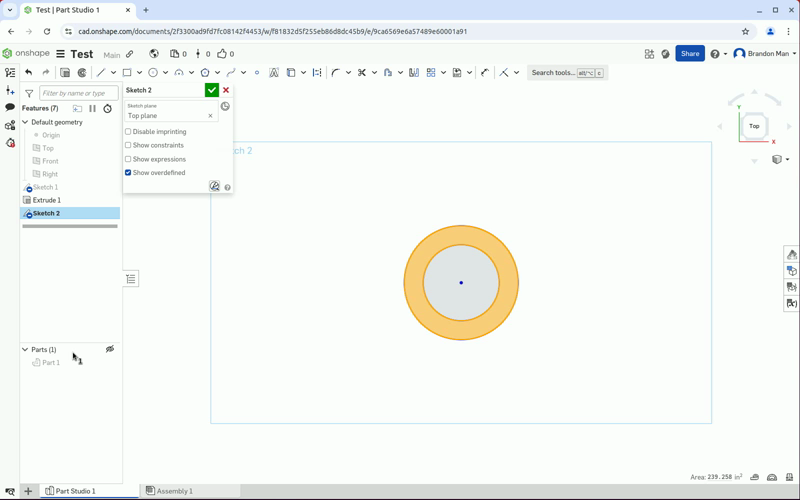
key(shift+y)
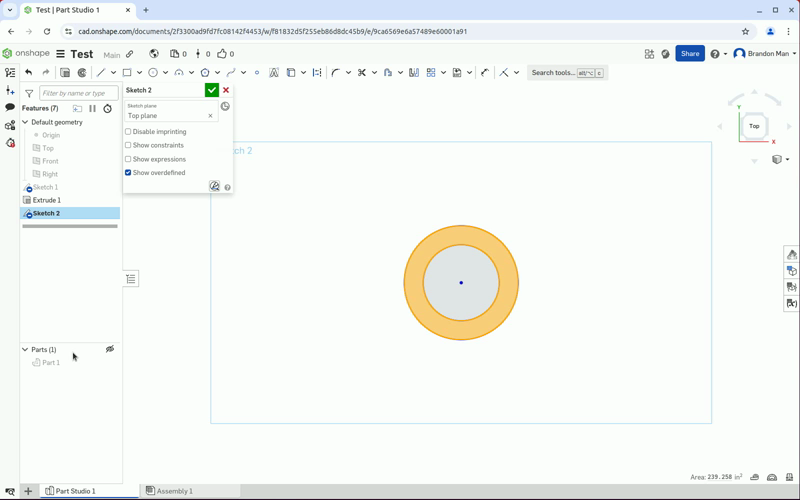
key(shift+e)
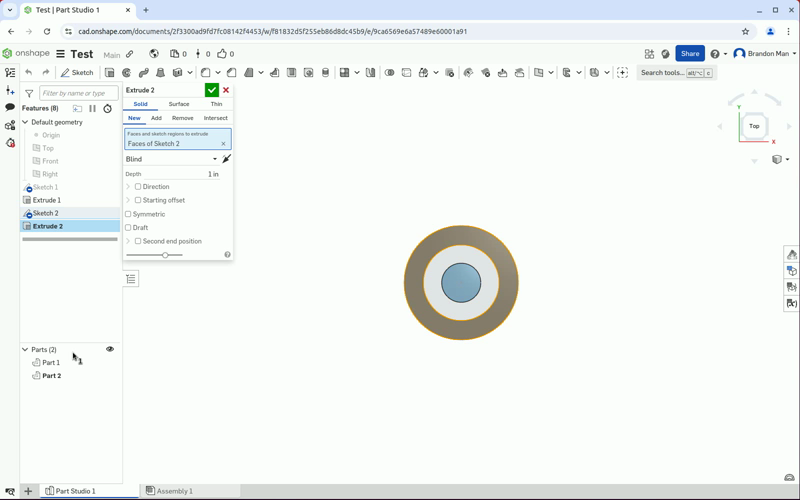
mouse_move(143, 106)
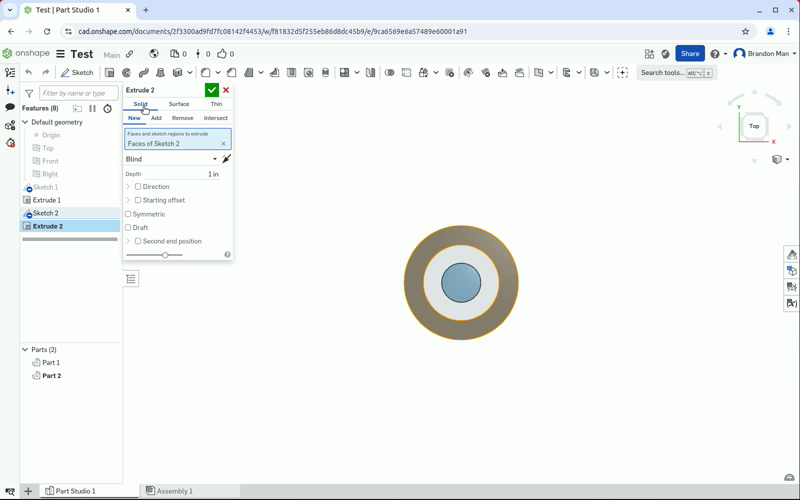
click(143, 106)
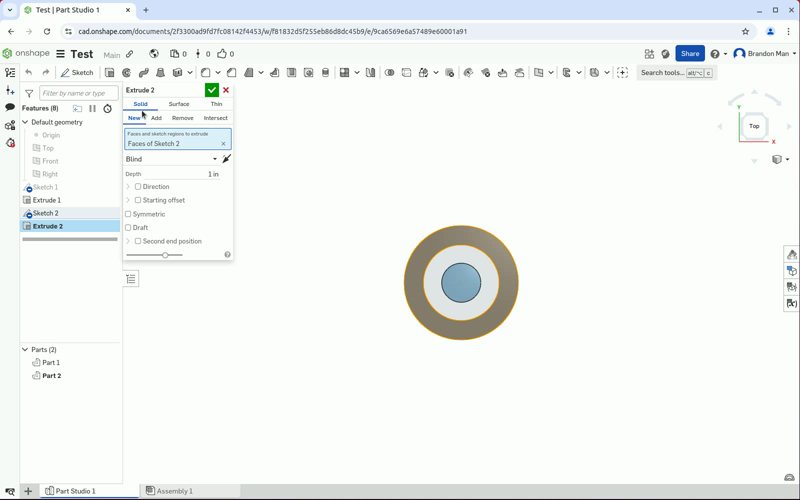
mouse_move(137, 120)
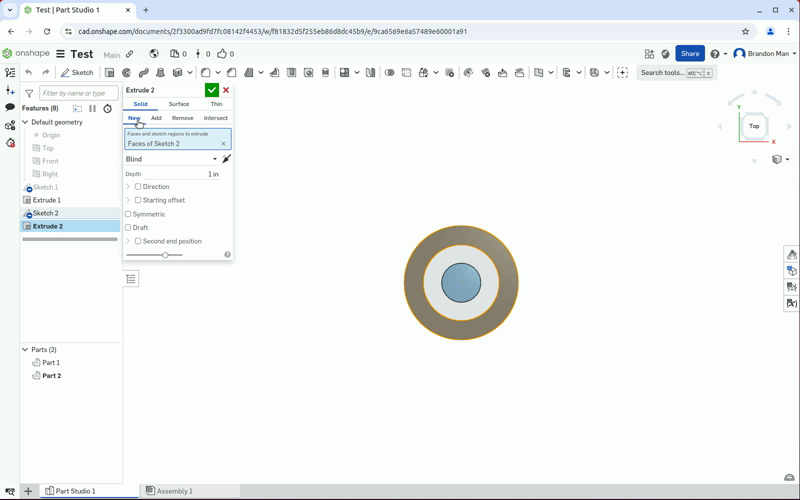
click(137, 120)
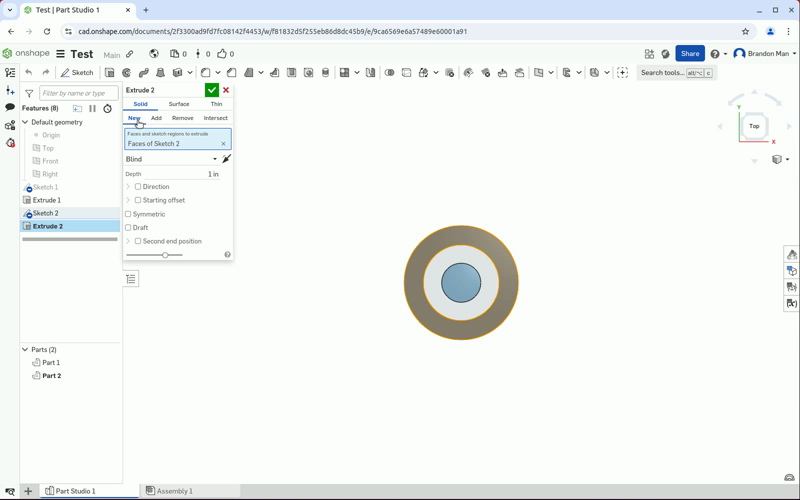
key(tab, 4)
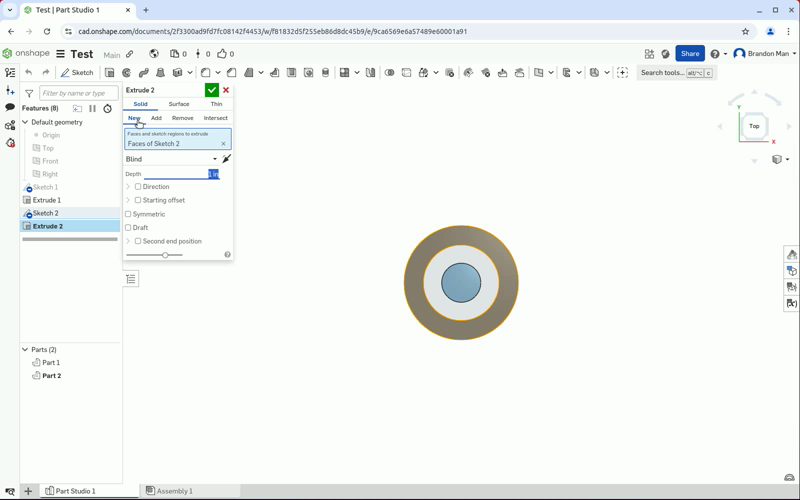
text(15.405)
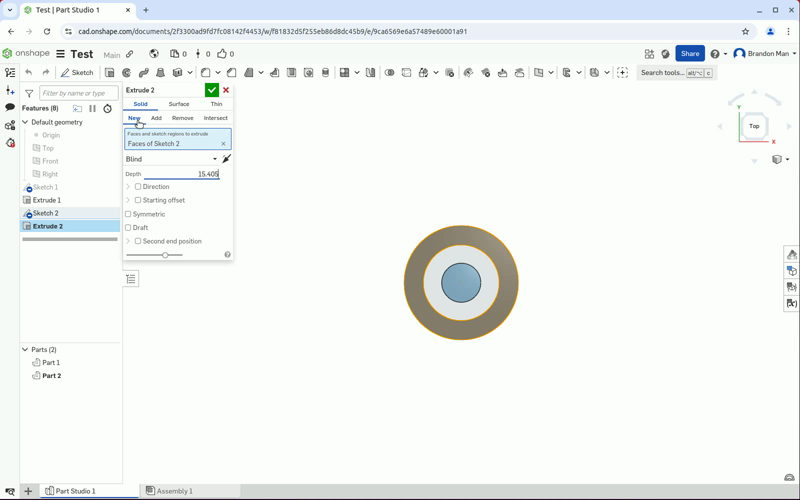
key(enter)
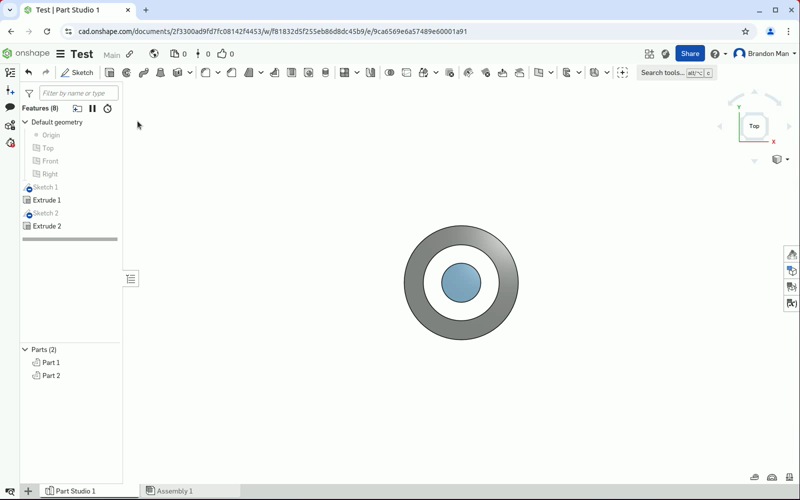
key(shift+h)
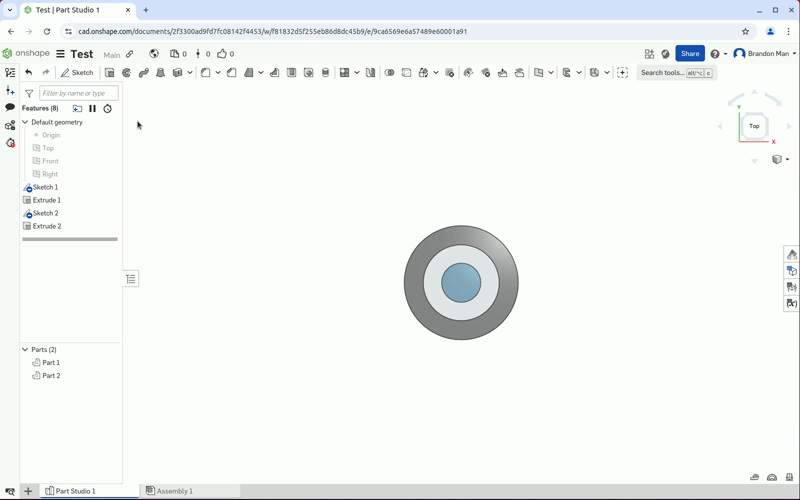
key(shift+h)
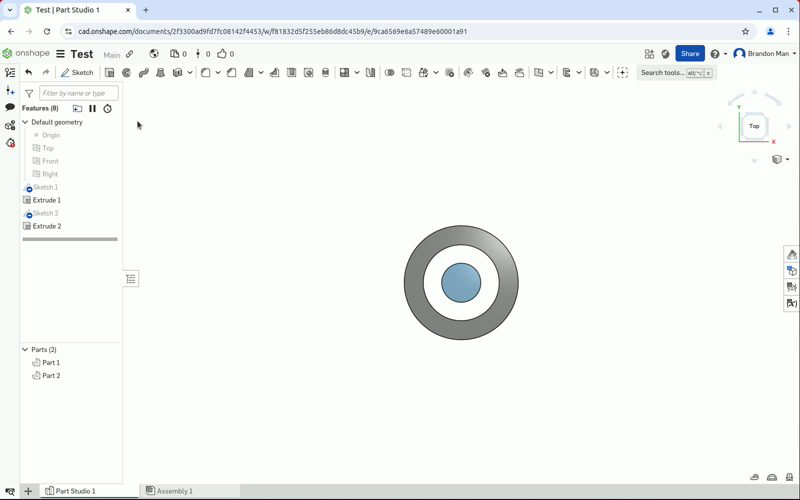
mouse_move(73, 189)
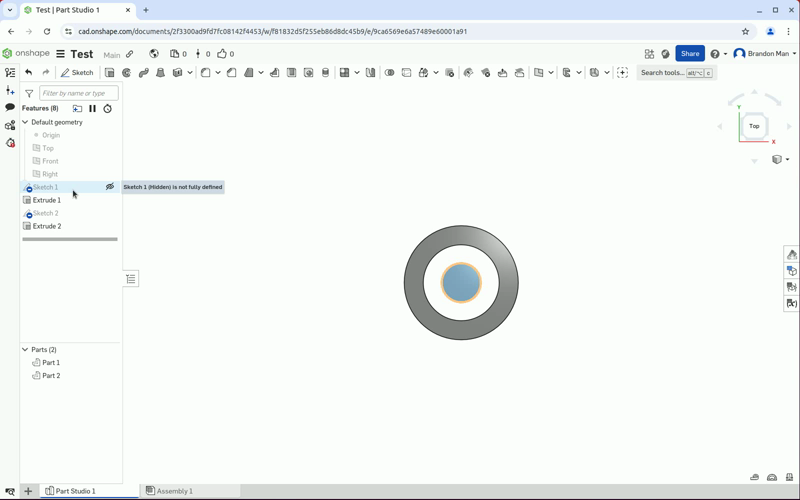
click(73, 189)
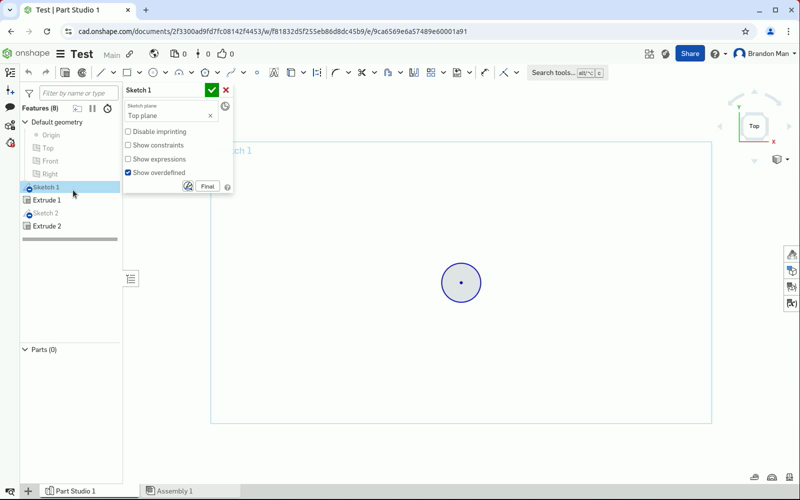
mouse_move(229, 92)
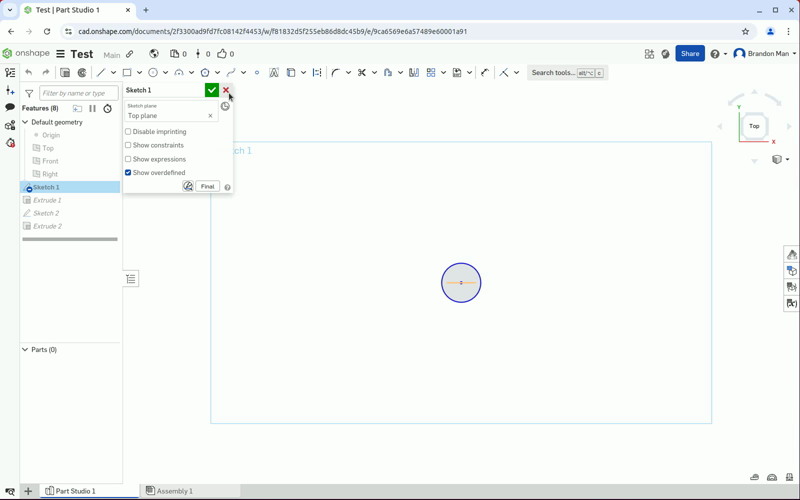
click(229, 92)
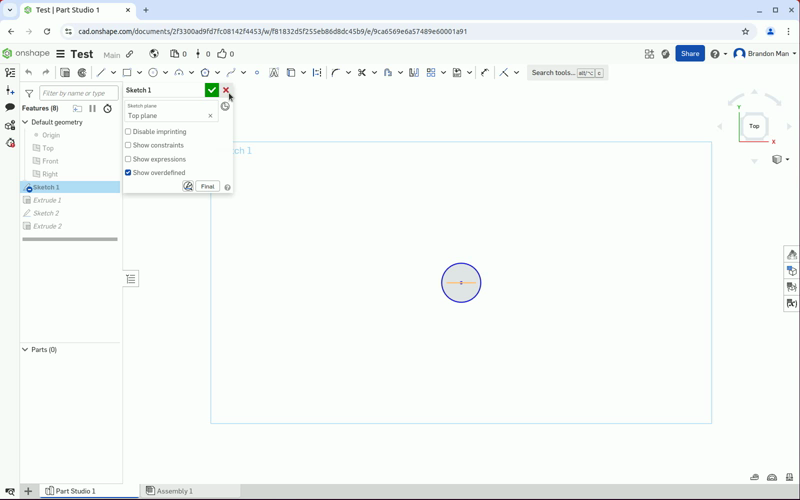
key(shift+s)
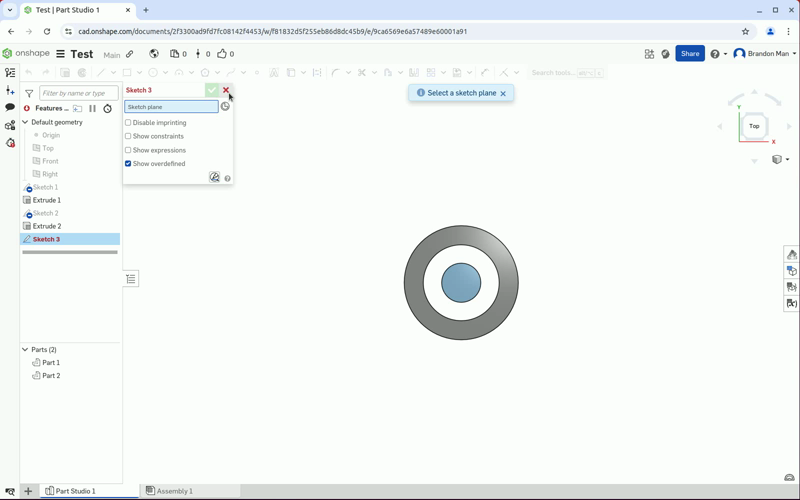
mouse_move(73, 150)
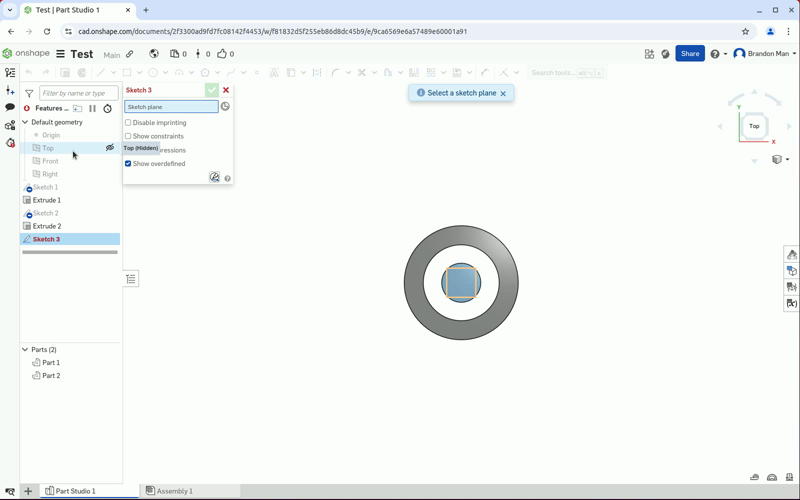
click(73, 150)
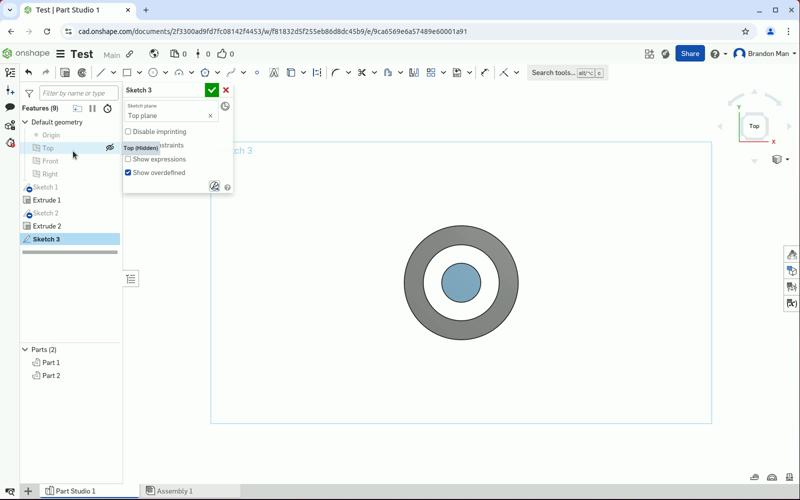
mouse_move(73, 352)
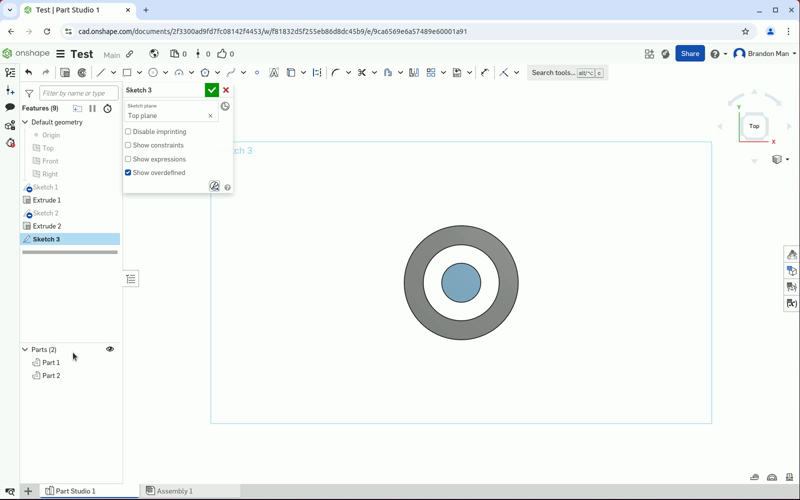
key(y)
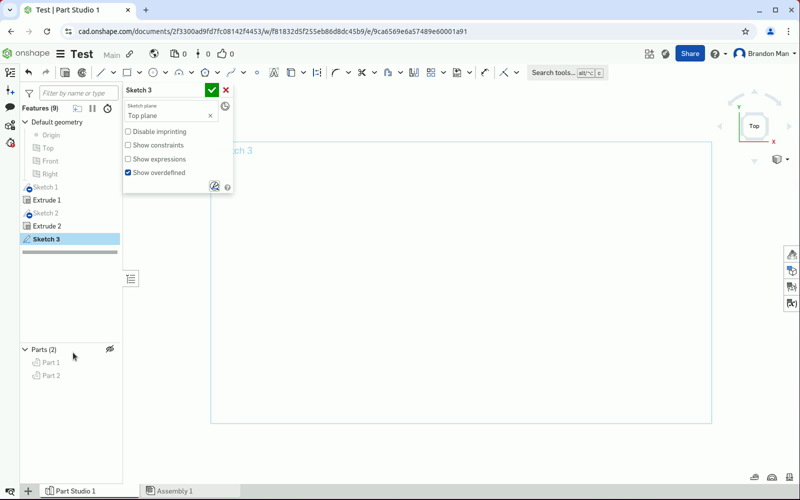
key(c)
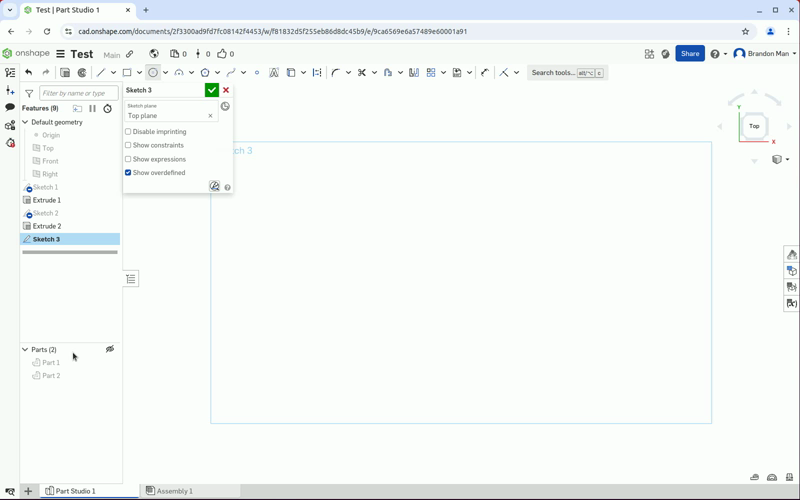
key_down(shift)
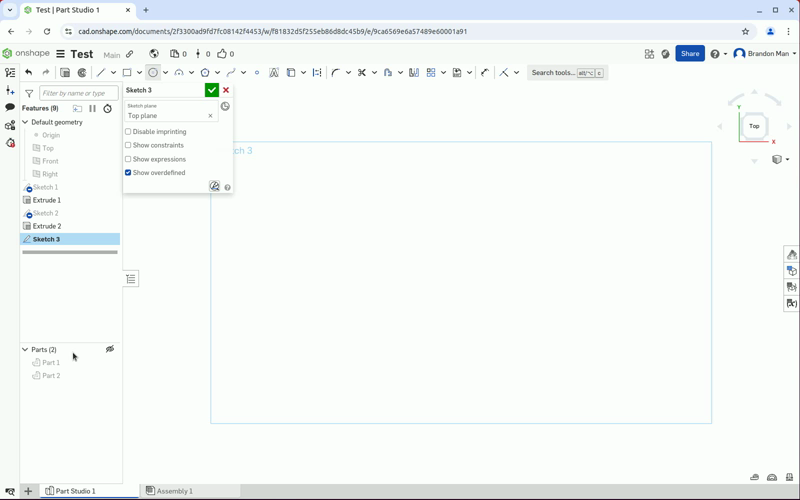
mouse_move(461, 282)
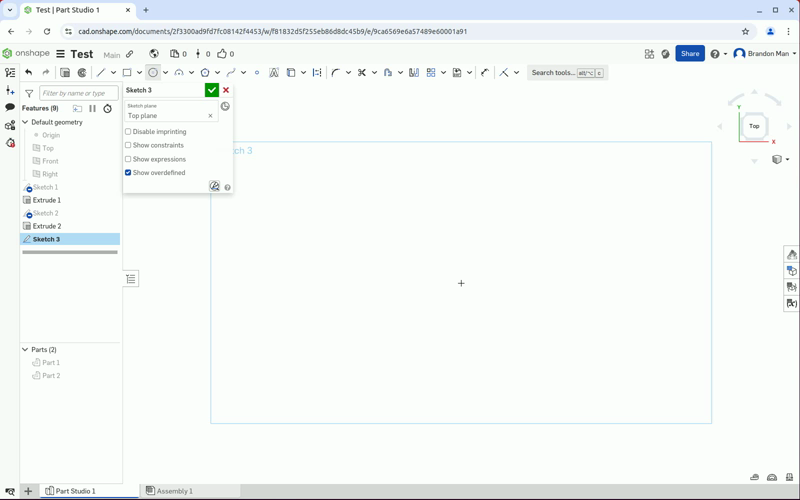
click(461, 282)
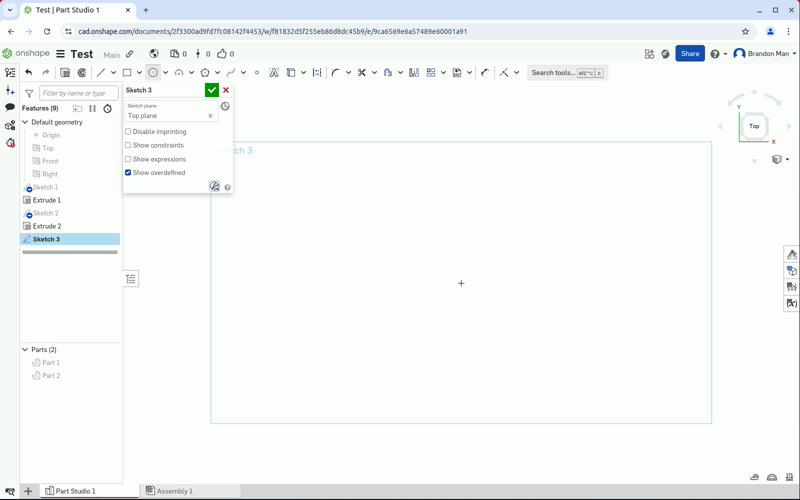
key_up(shift)
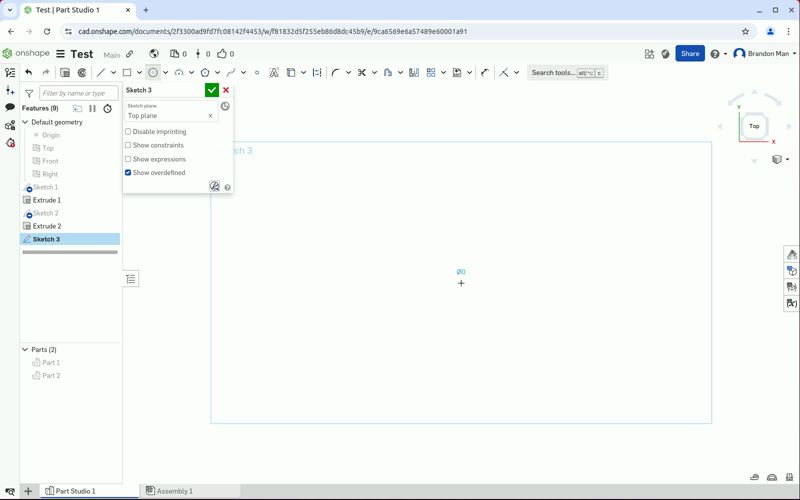
mouse_move(480, 282)
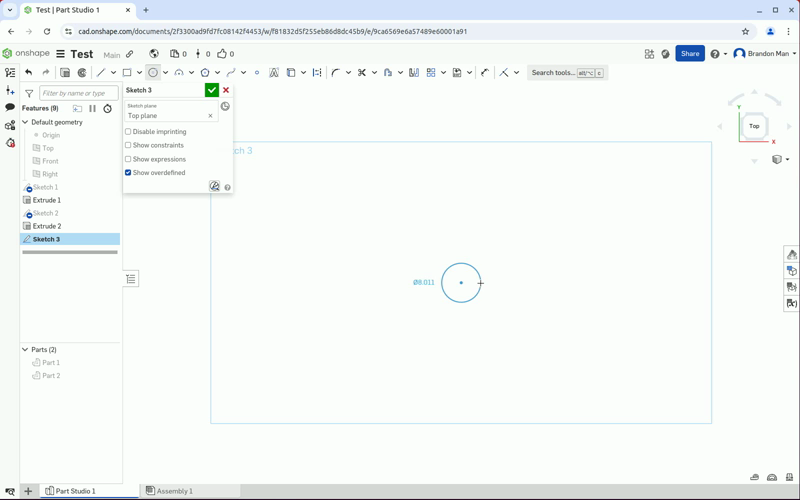
click(480, 282)
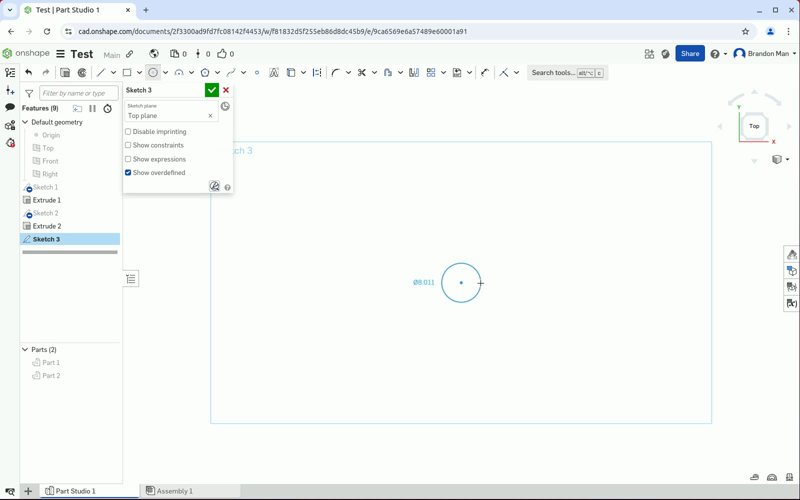
key(esc)
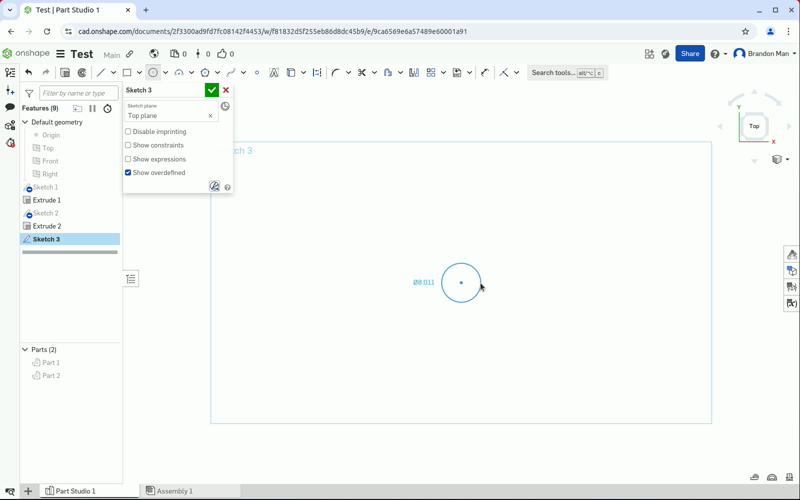
mouse_move(468, 289)
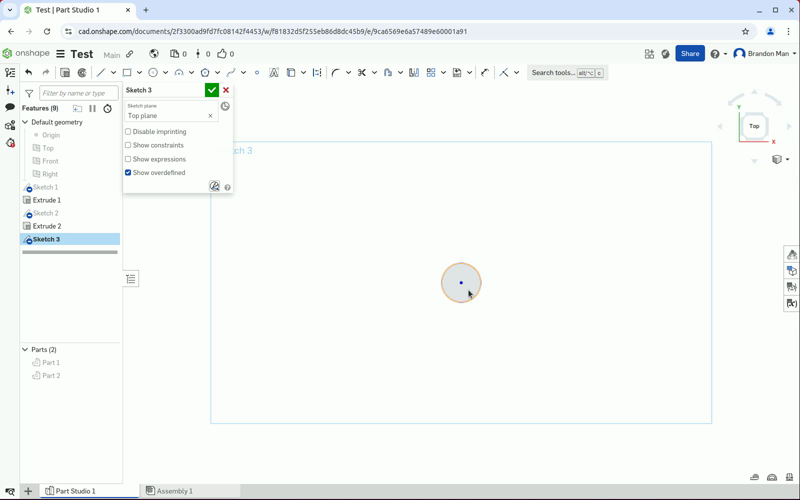
scroll(6)
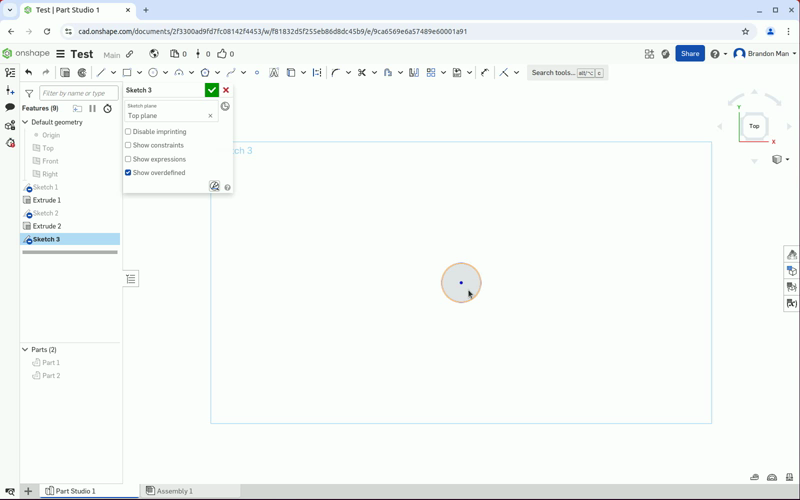
scroll(6)
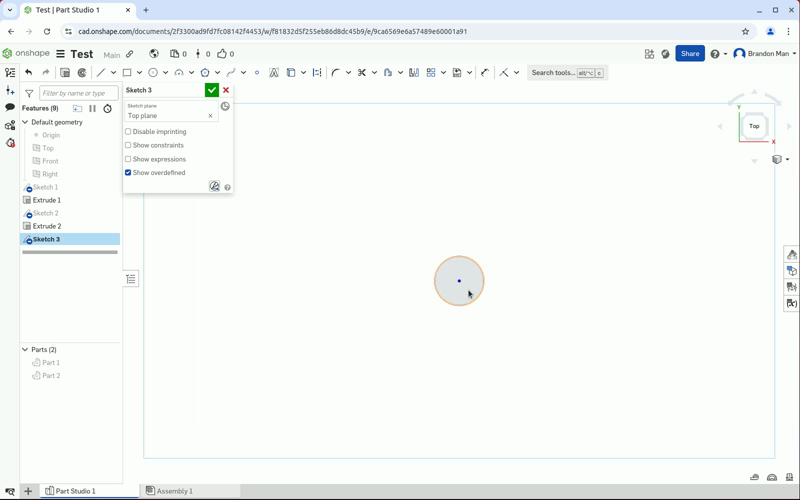
scroll(6)
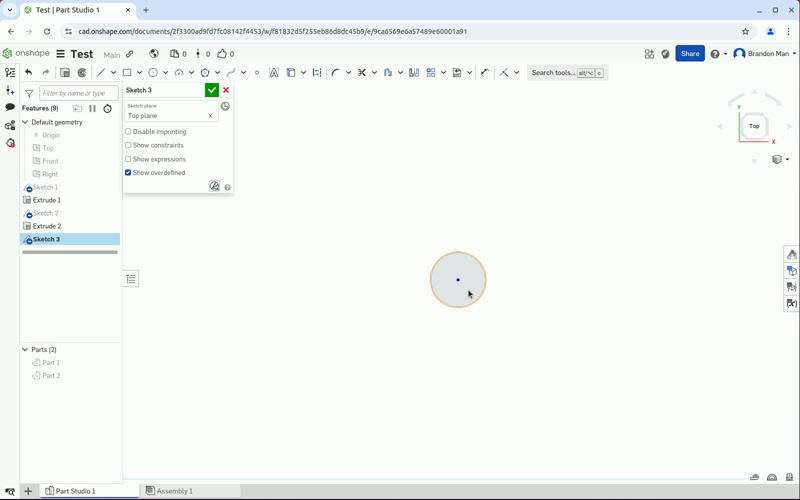
scroll(6)
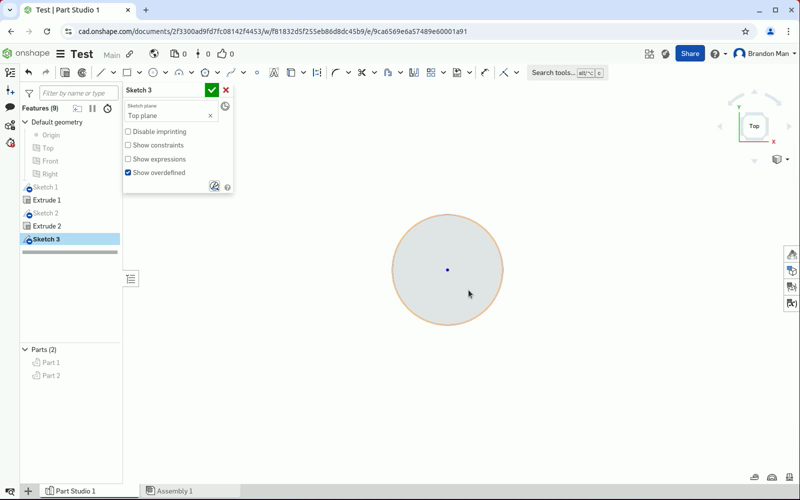
scroll(6)
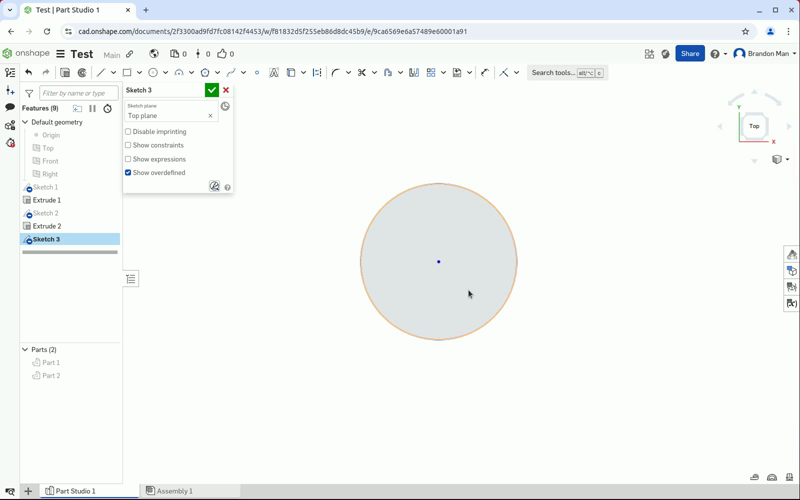
scroll(6)
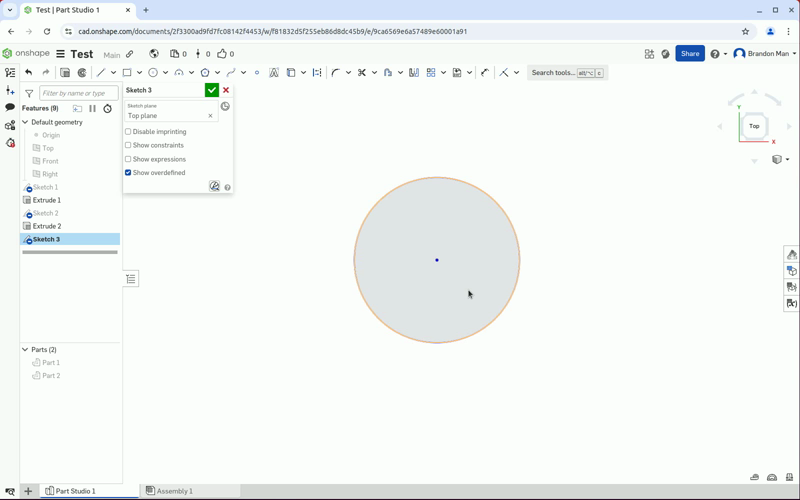
scroll(6)
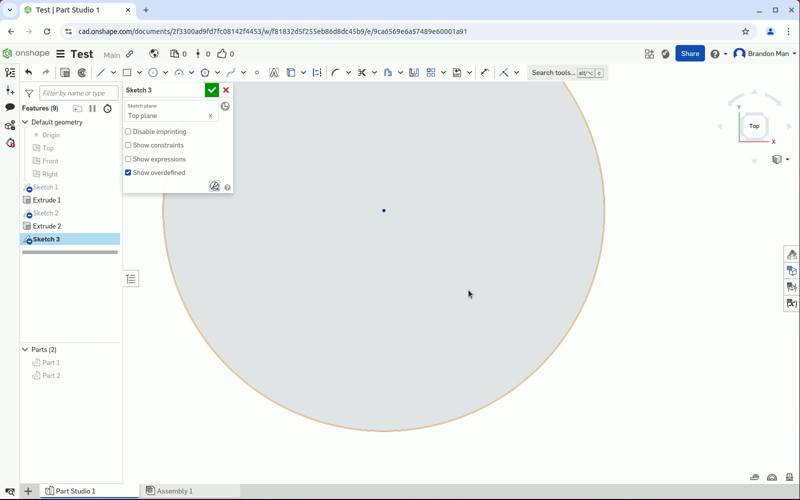
click(468, 289)
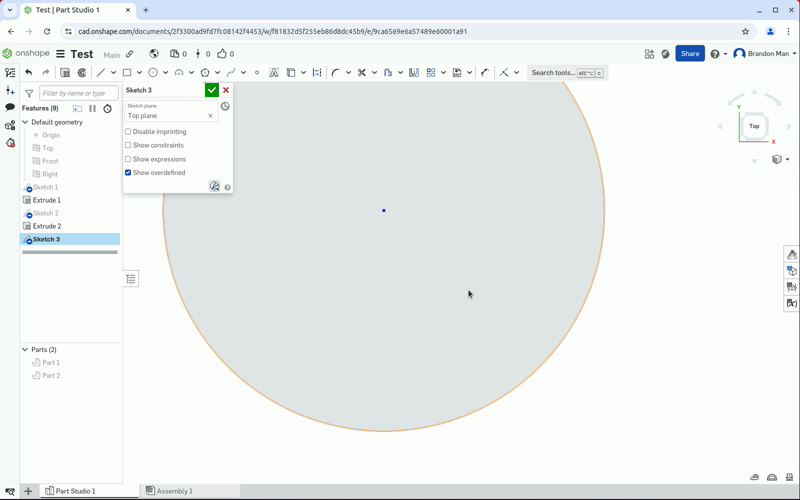
scroll(-6)
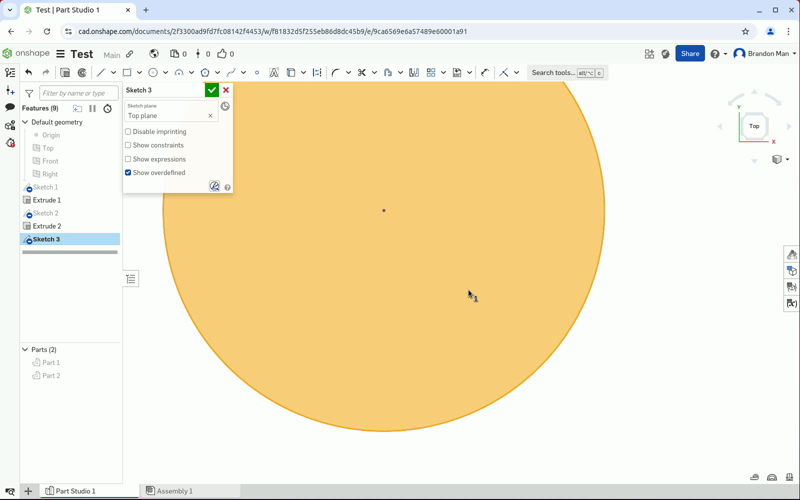
scroll(-6)
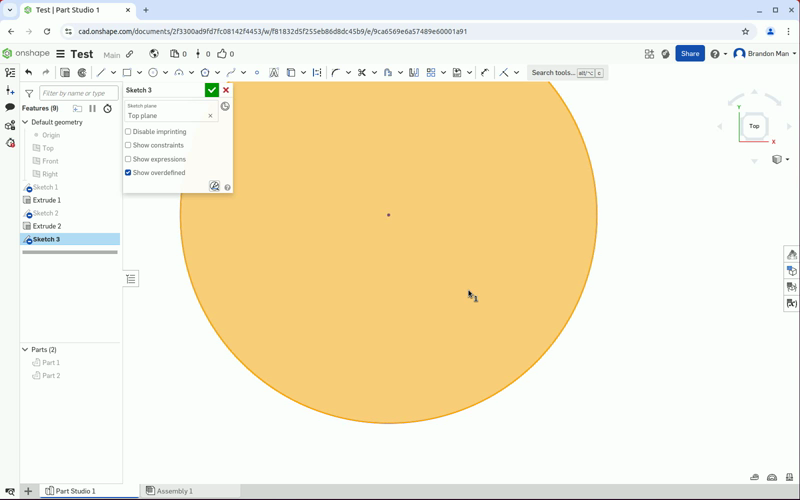
scroll(-6)
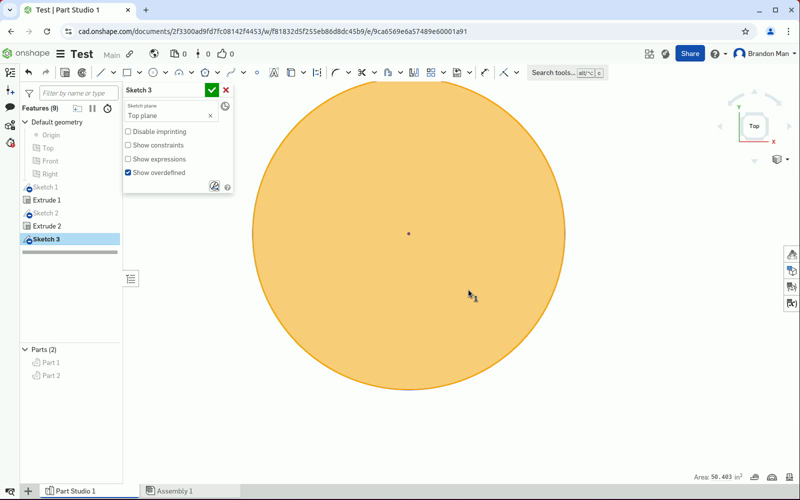
scroll(-6)
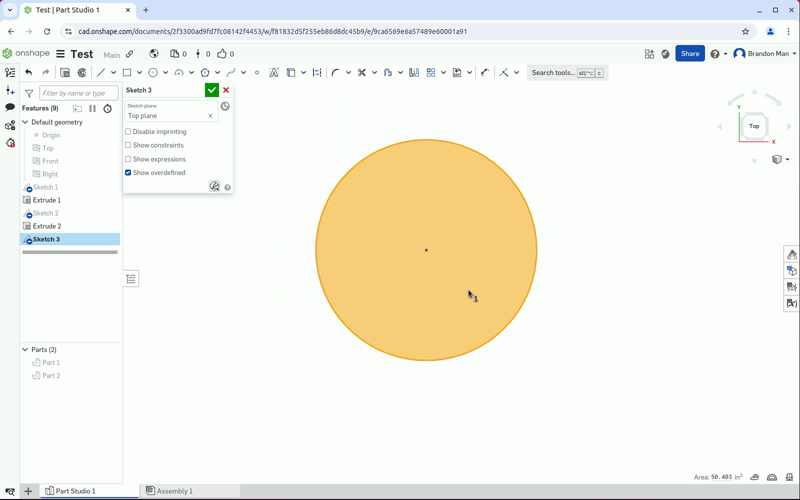
scroll(-6)
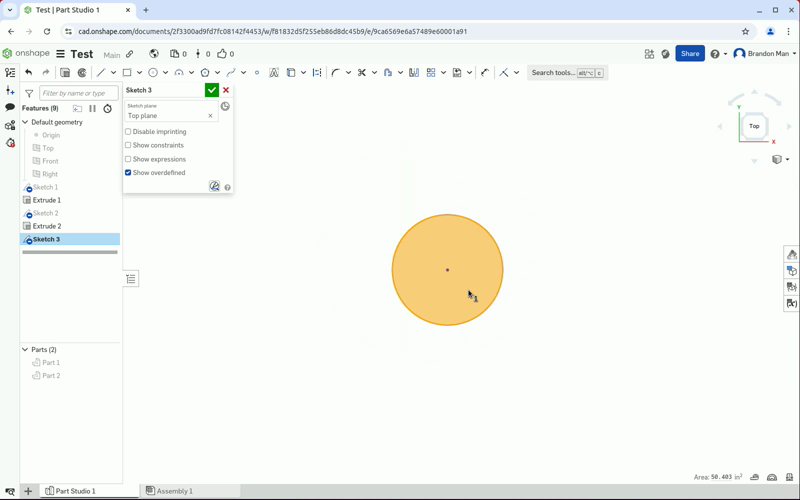
scroll(-6)
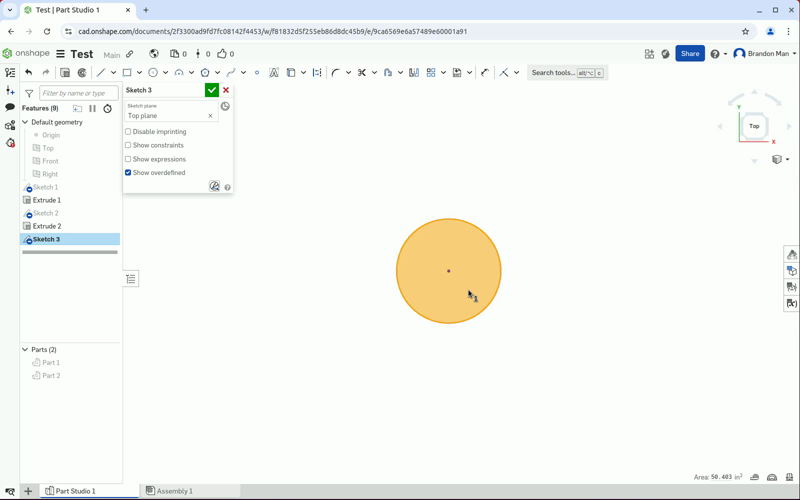
scroll(-6)
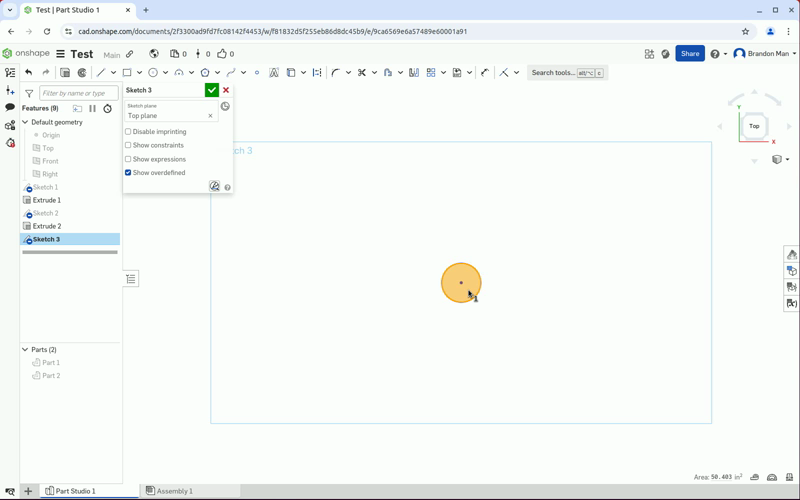
mouse_move(73, 352)
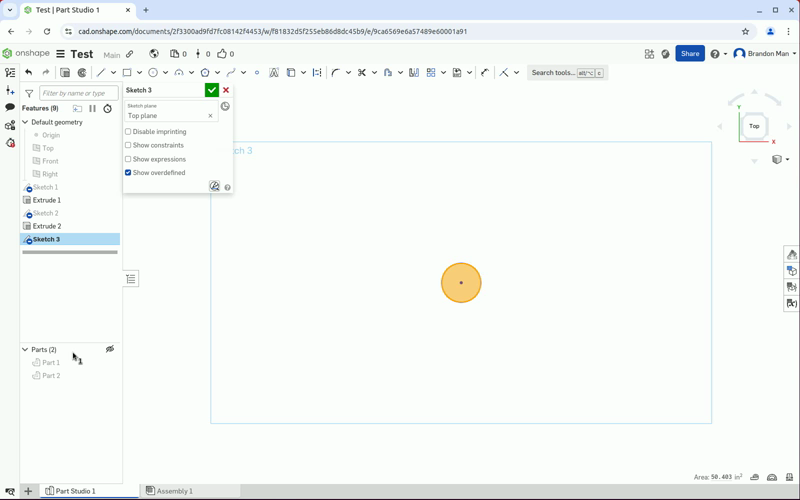
key(shift+y)
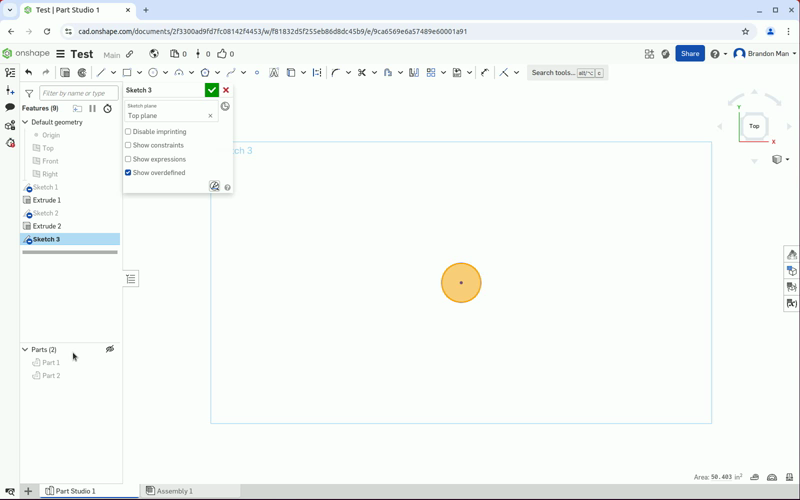
key(shift+e)
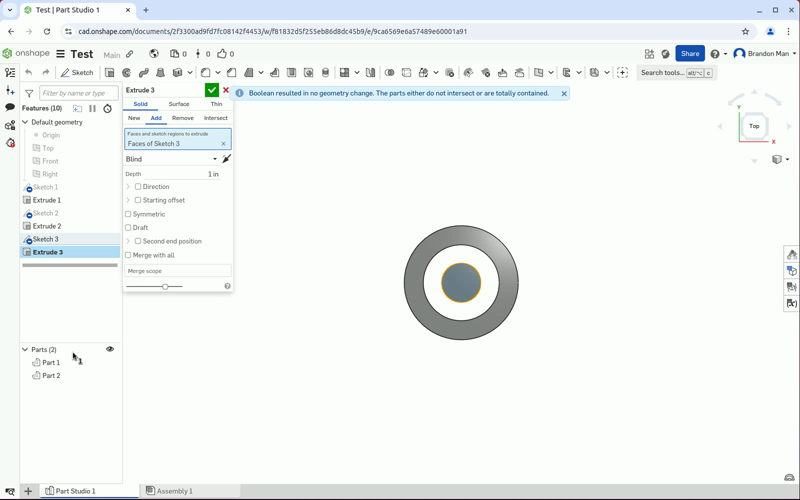
mouse_move(143, 106)
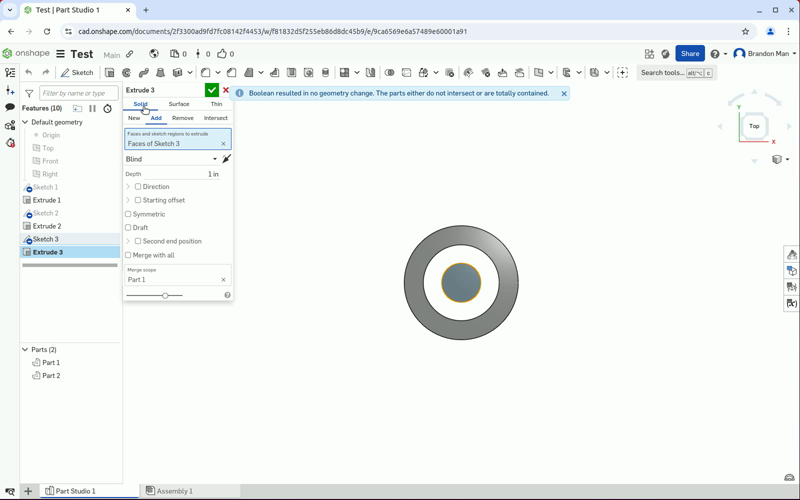
click(143, 106)
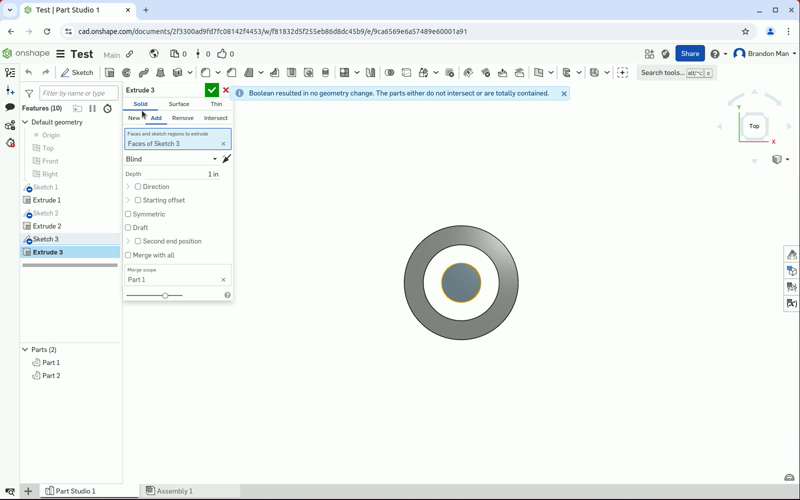
mouse_move(137, 120)
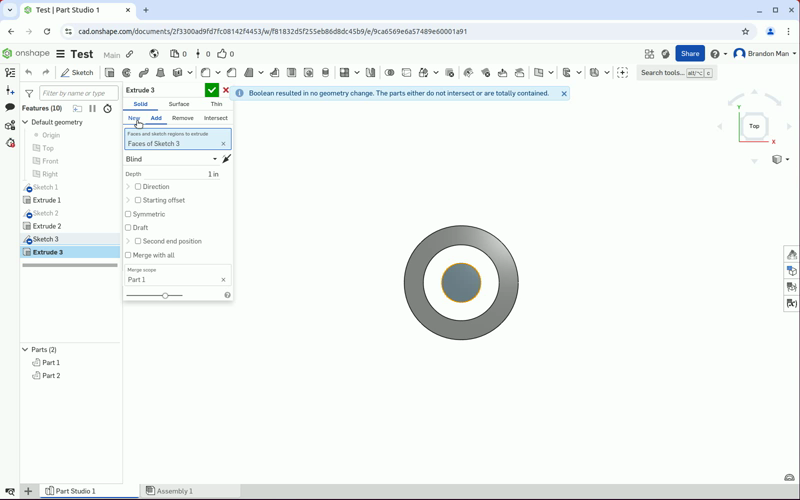
click(137, 120)
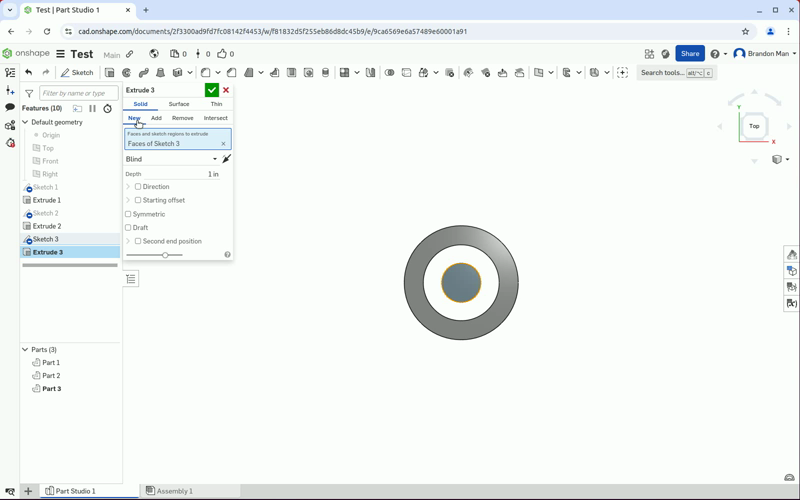
key(tab, 4)
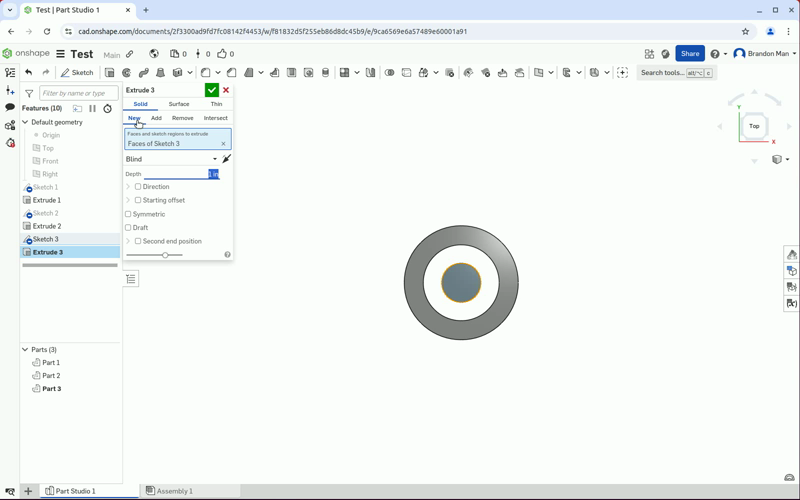
text(-7.703)
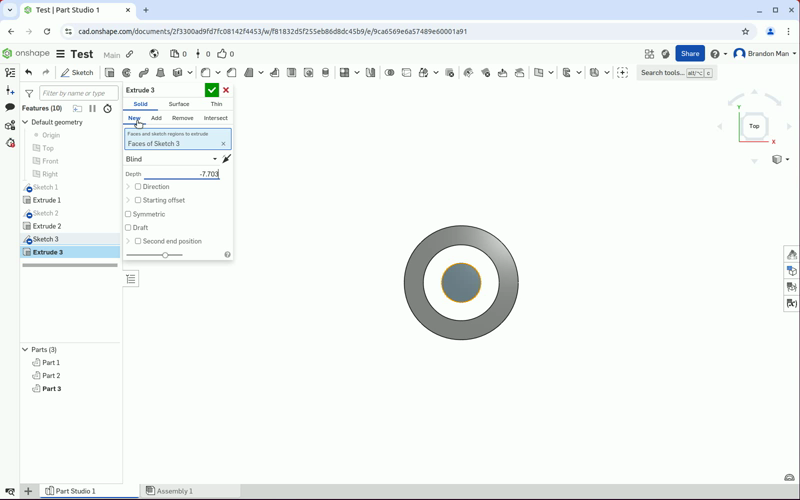
key(enter)
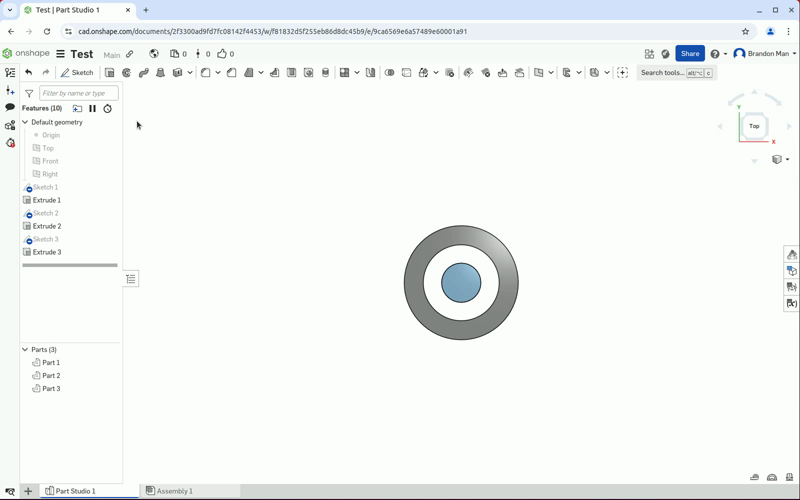
key(shift+h)
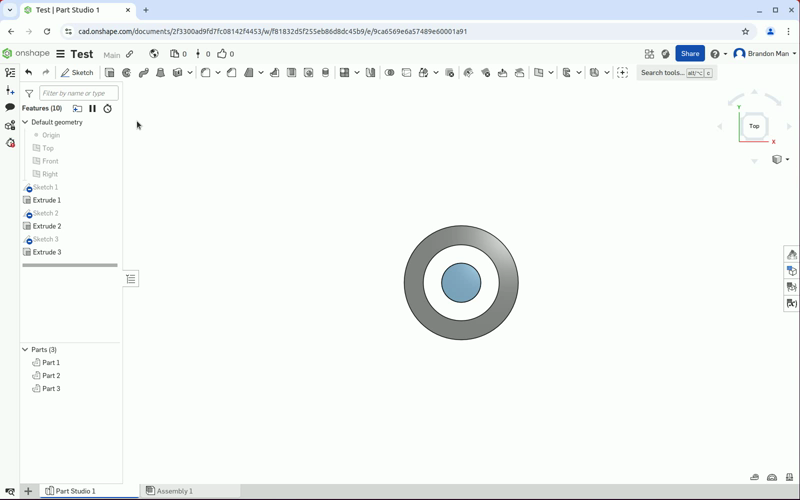
key(shift+h)
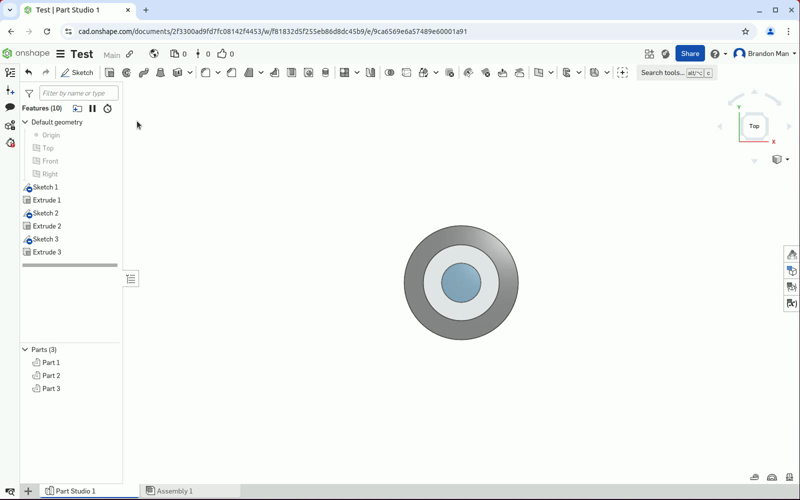
key(shift+7)
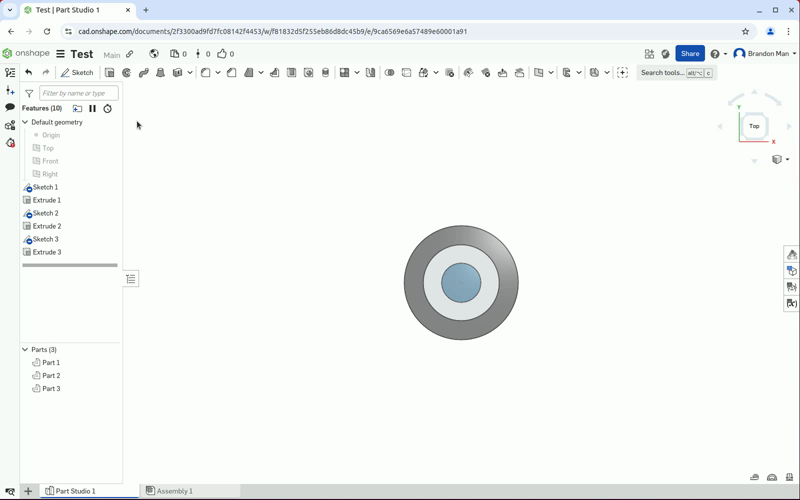
key(up, 3)
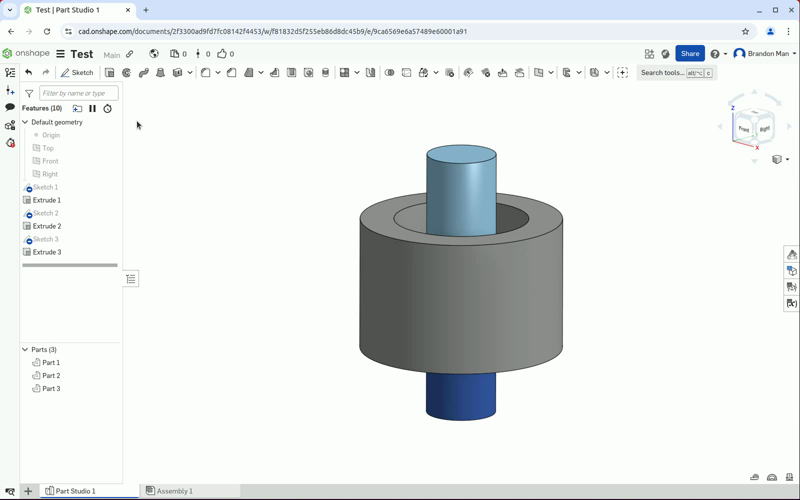
key(left, 3)
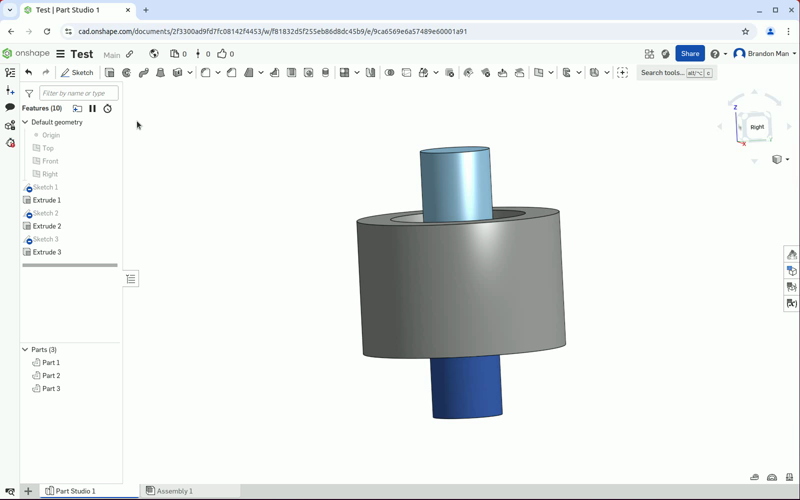
key(right, 3)
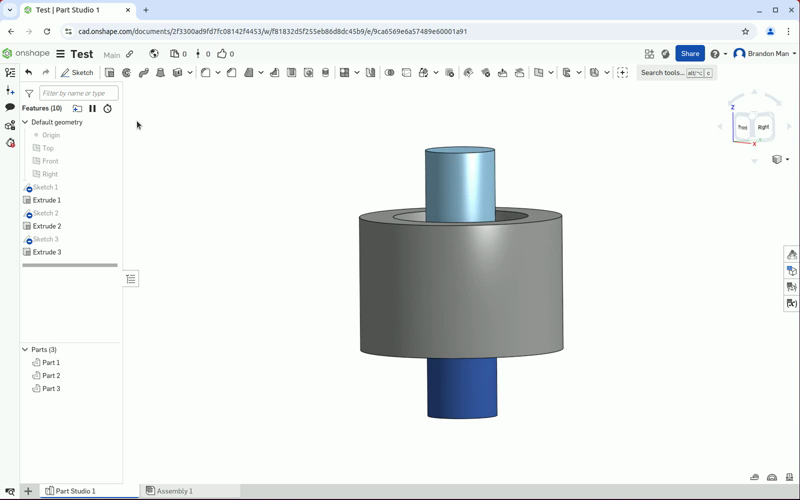
key(down, 3)
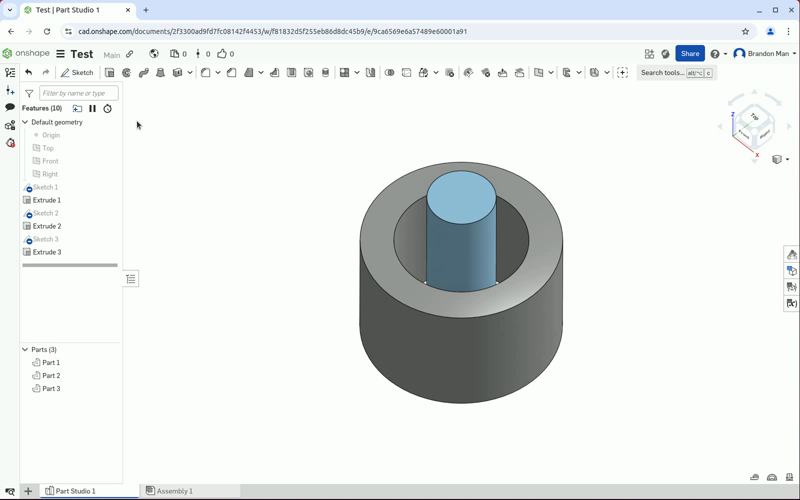
mouse_move(73, 189)
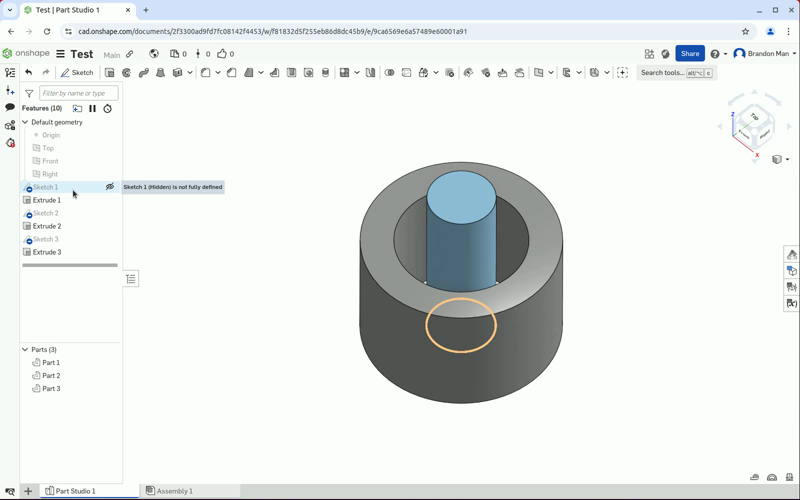
click(73, 189)